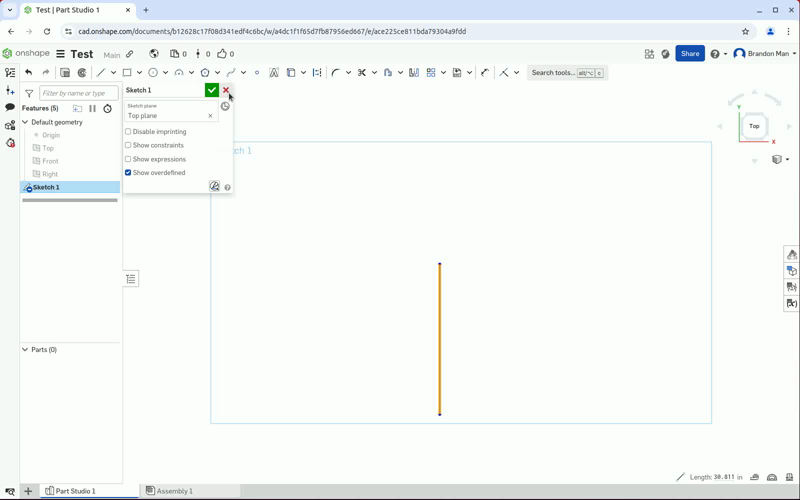
key(shift+h)
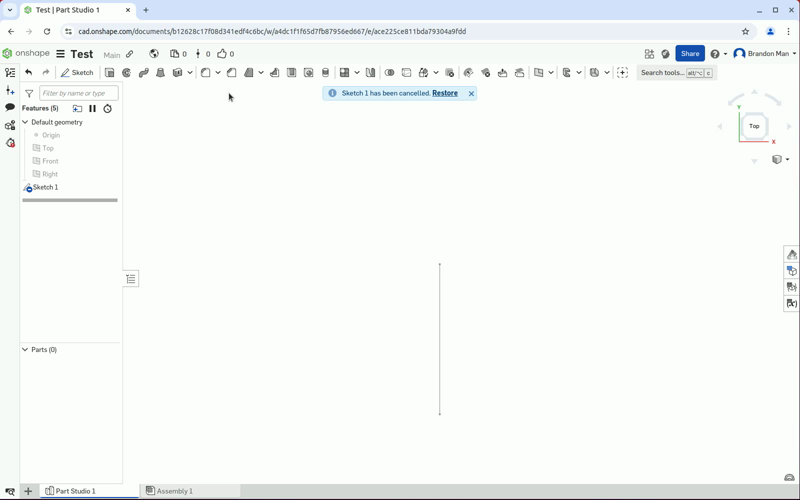
mouse_move(73, 352)
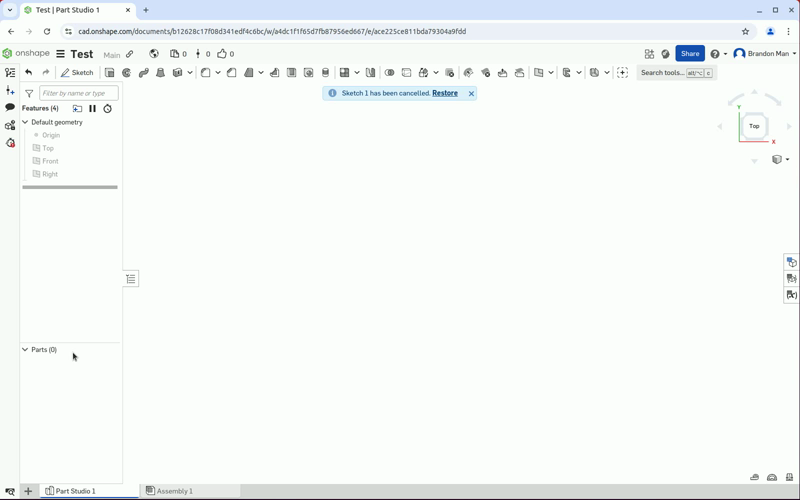
key(y)
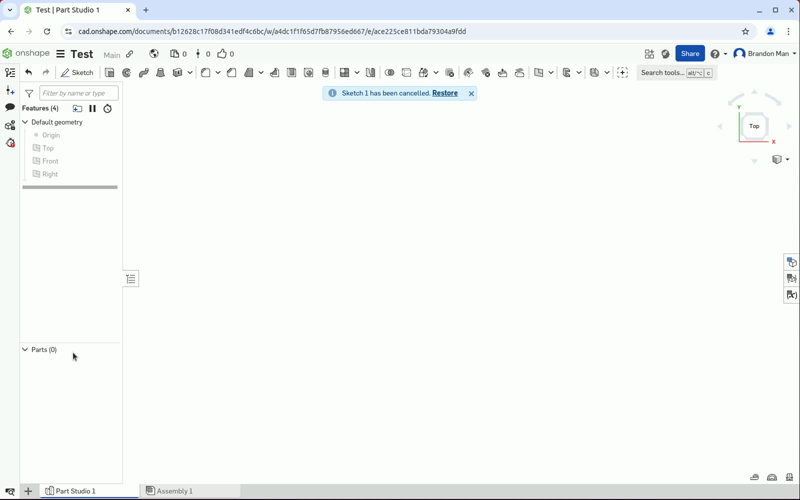
key(shift+p)
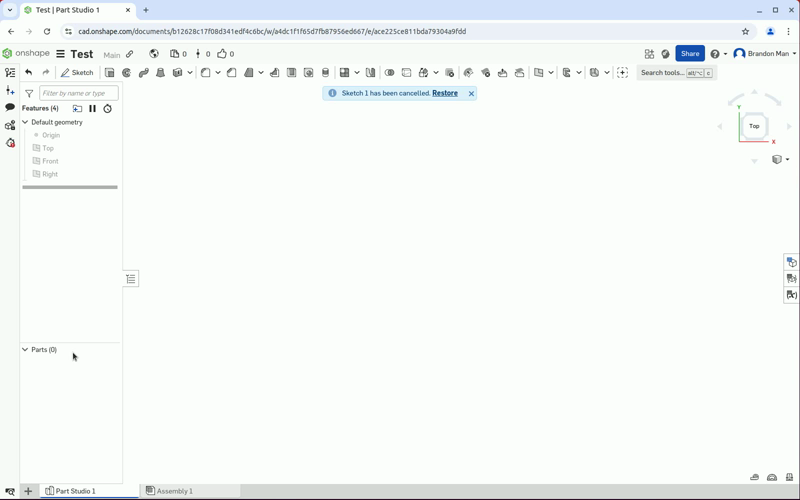
key(space)
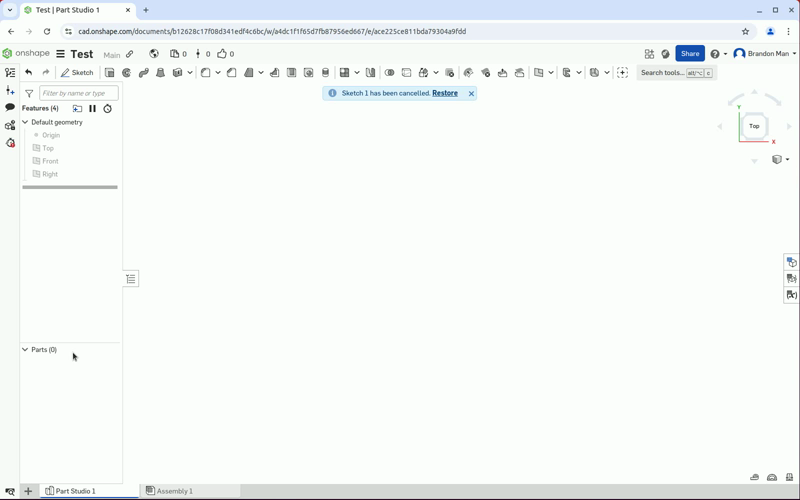
key_down(shift)
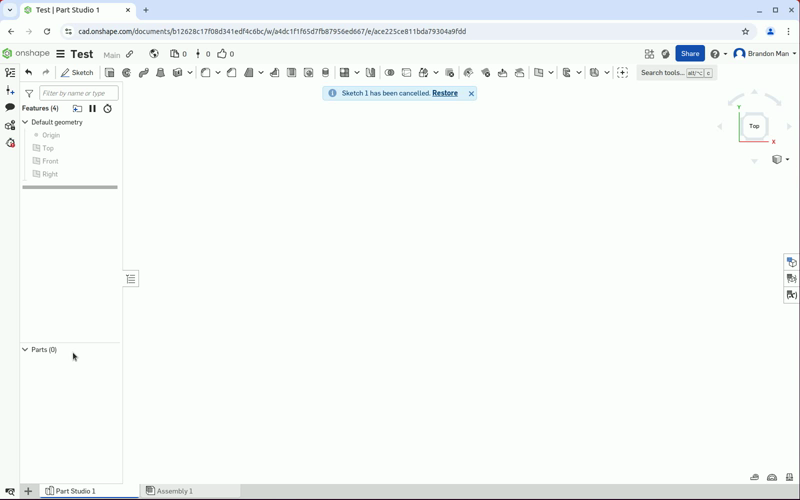
key(up)
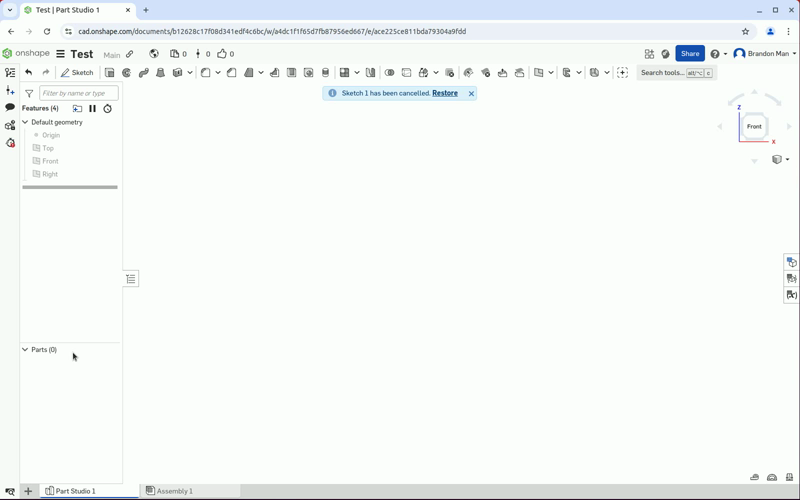
key_up(shift)
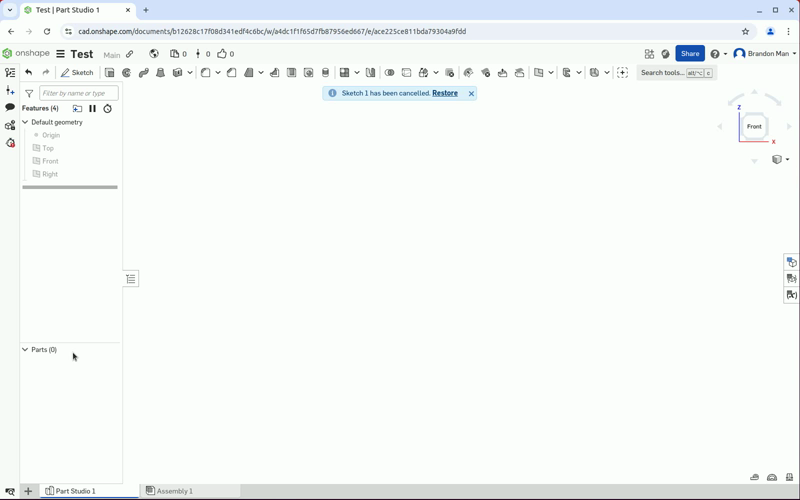
key(space)
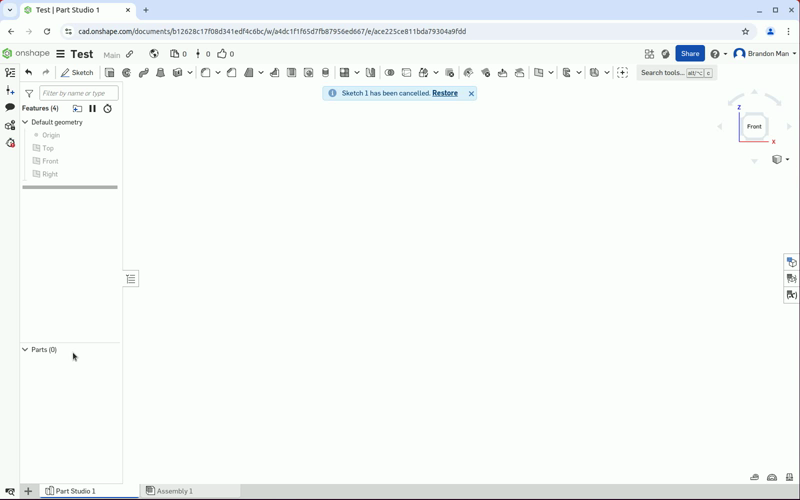
key_down(shift)
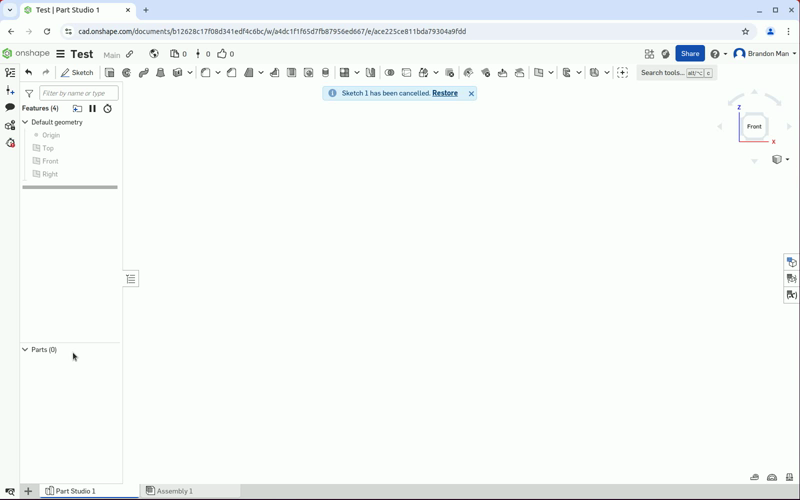
key(left)
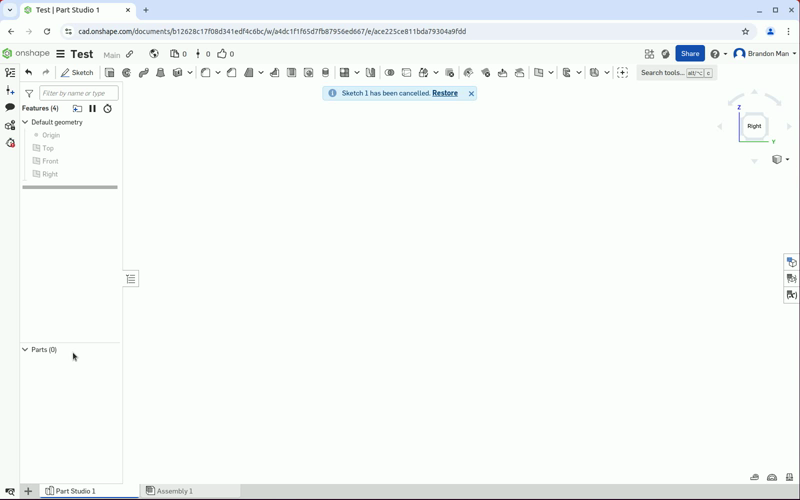
key_up(shift)
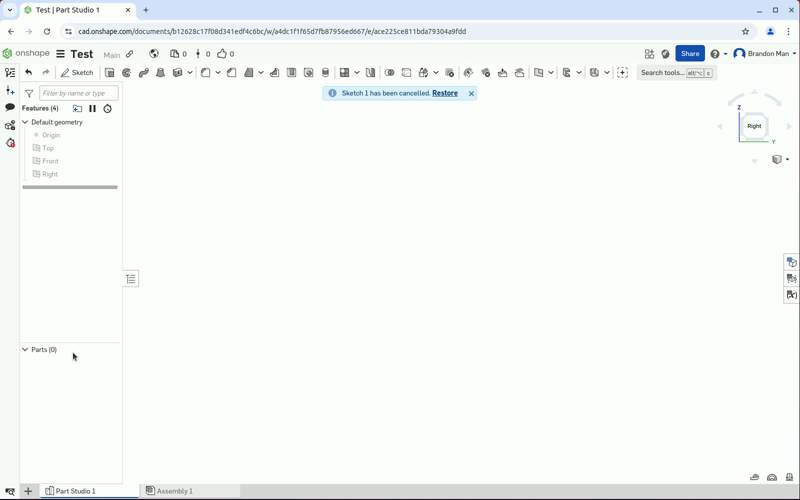
mouse_move(73, 352)
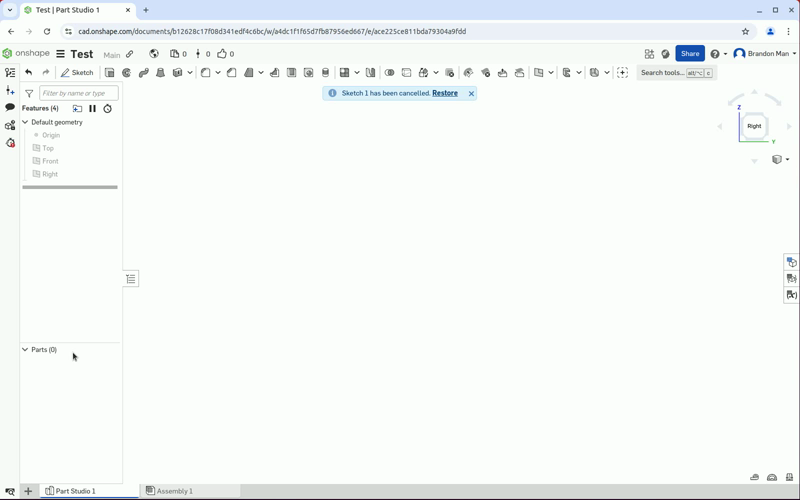
key(shift+y)
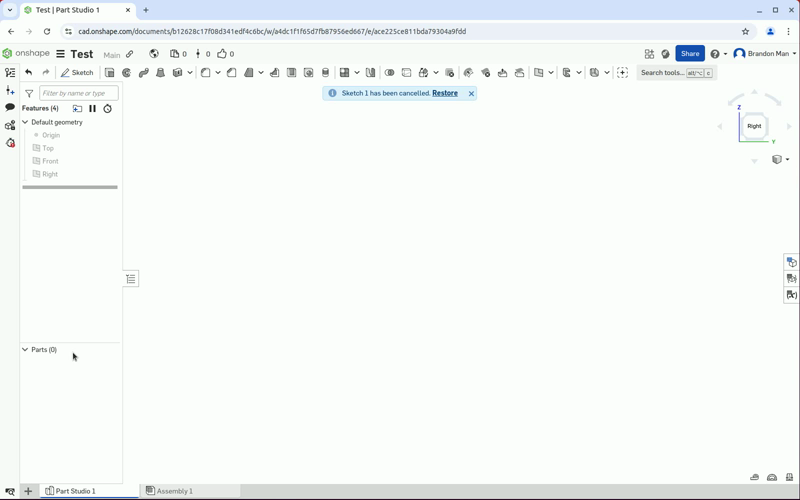
key(shift+s)
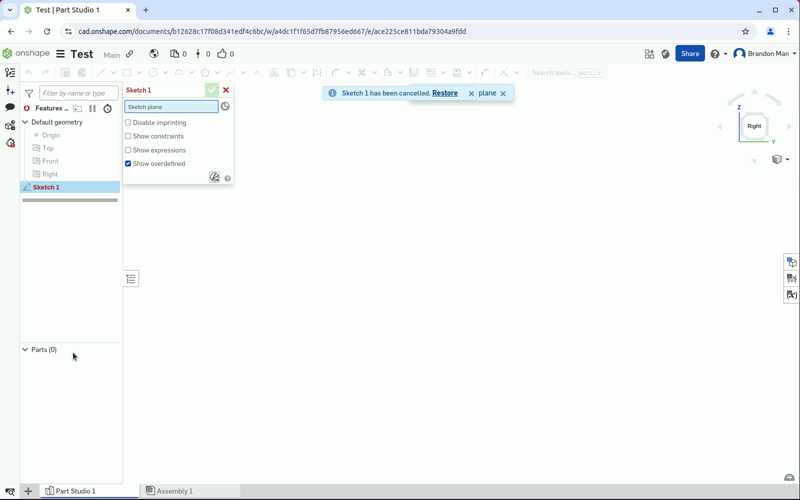
mouse_move(73, 176)
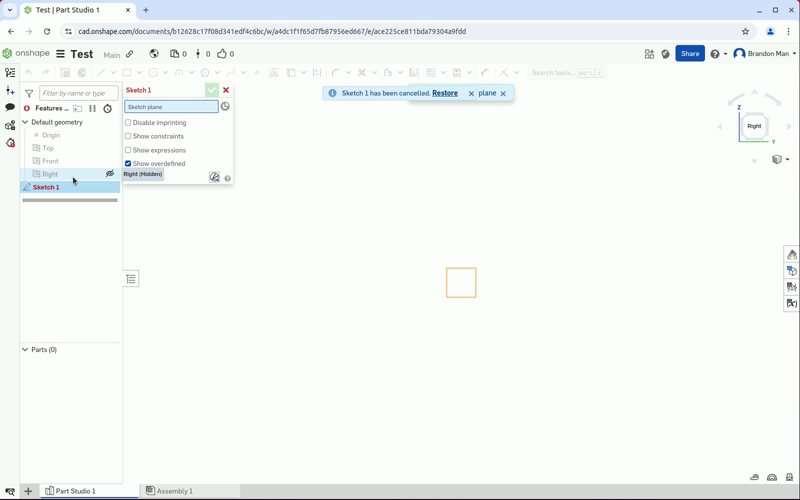
click(73, 176)
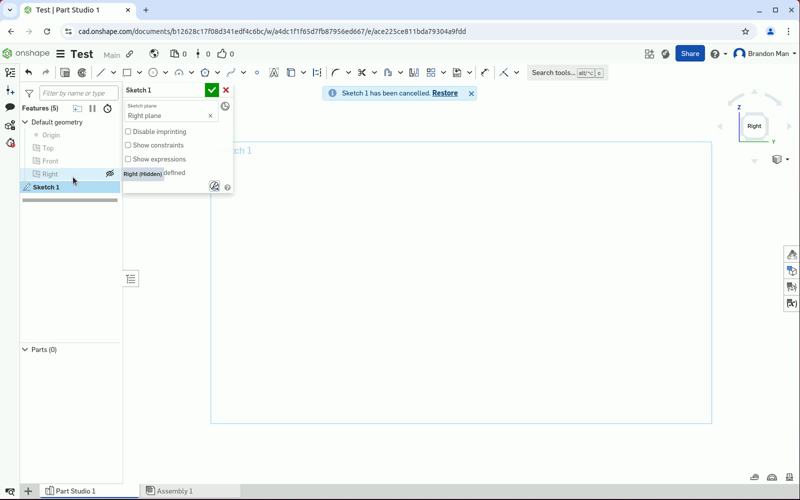
mouse_move(73, 352)
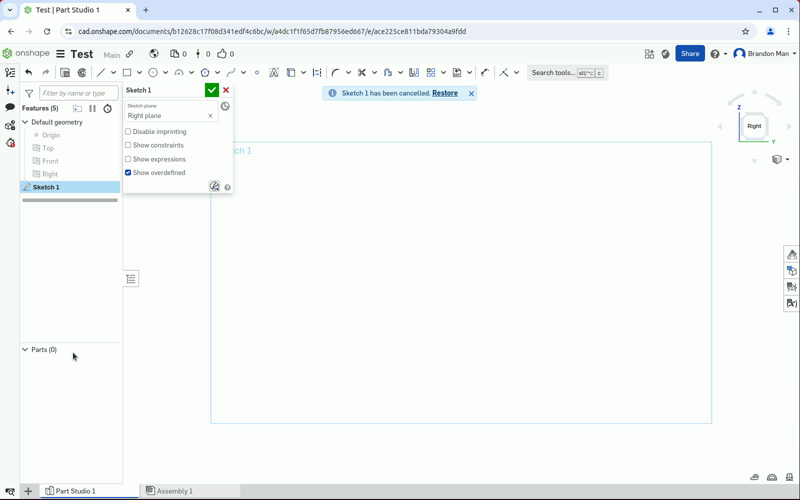
key(y)
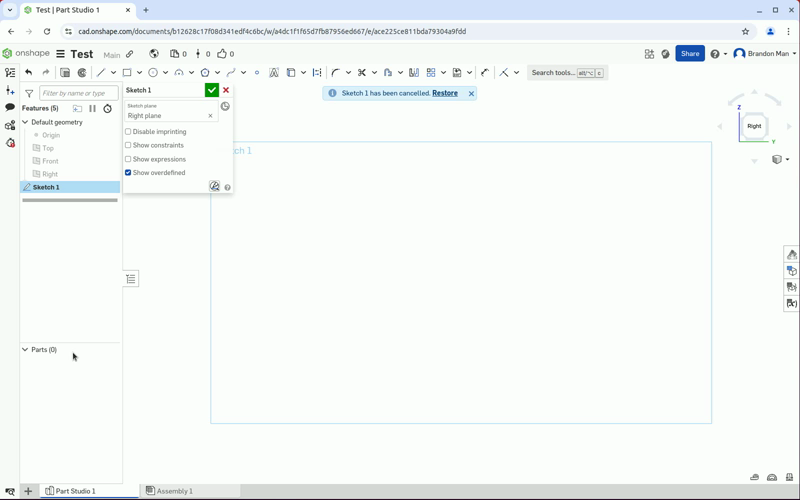
key(c)
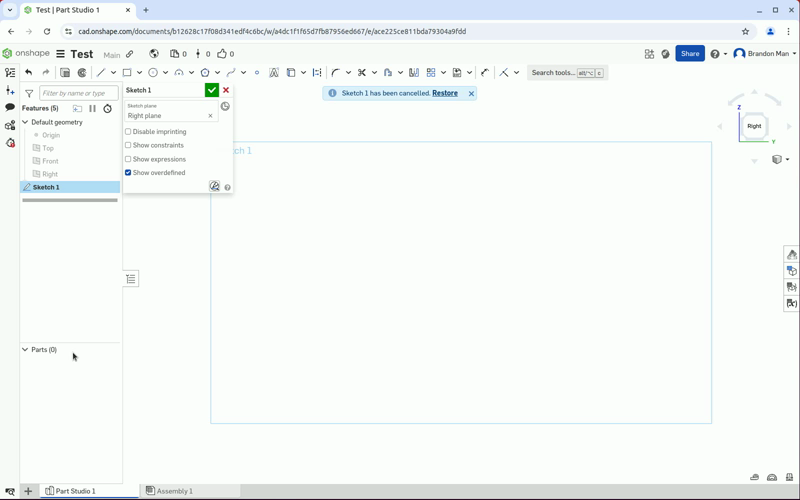
key_down(shift)
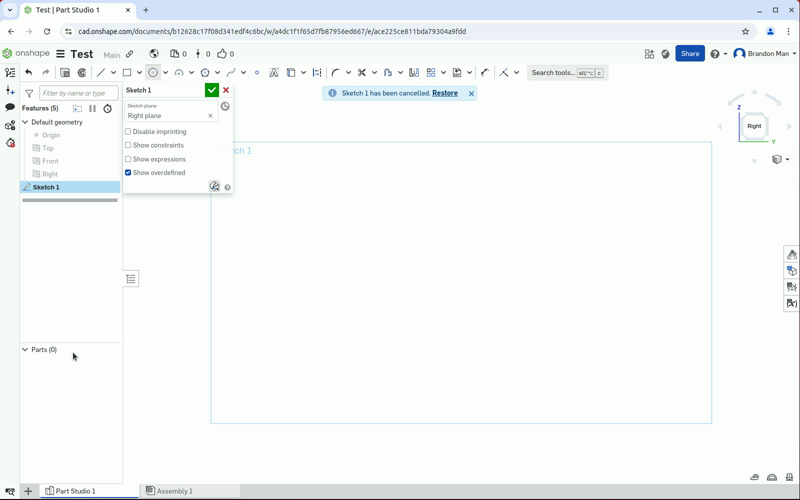
mouse_move(460, 282)
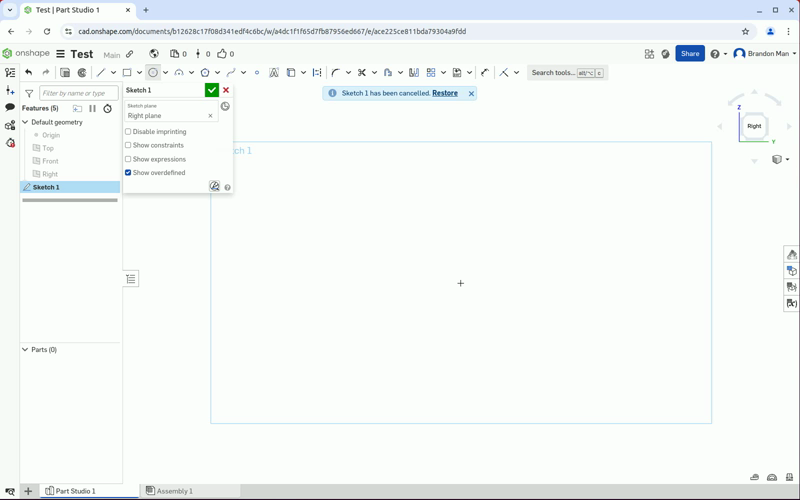
click(460, 282)
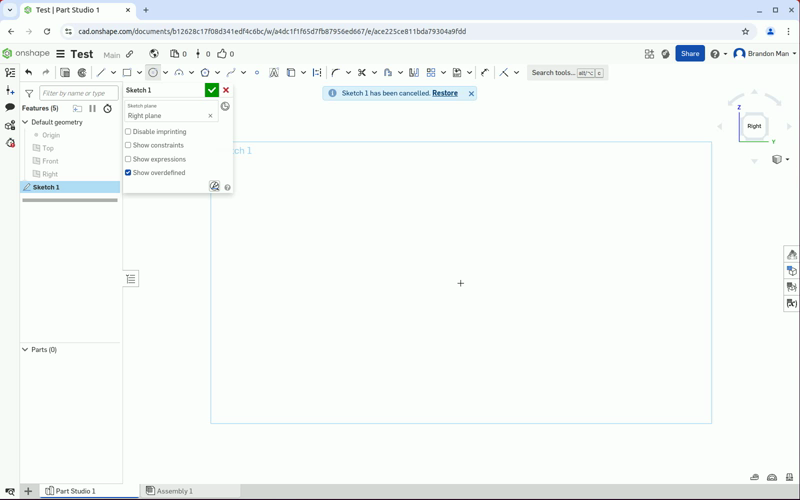
key_up(shift)
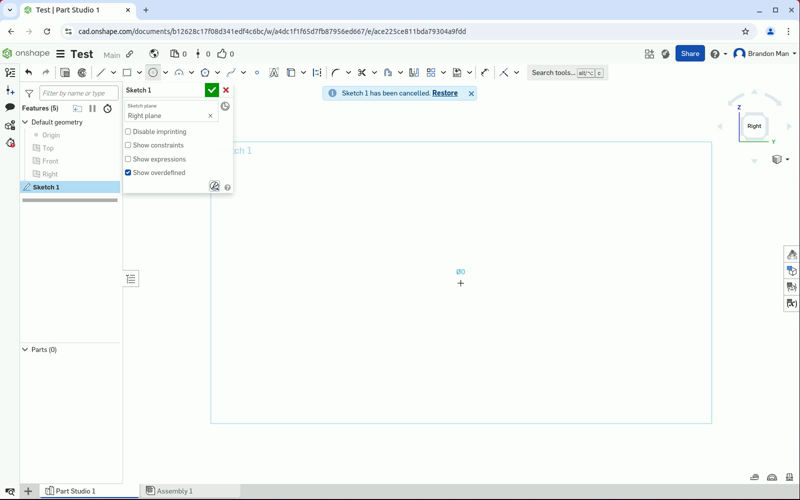
mouse_move(465, 282)
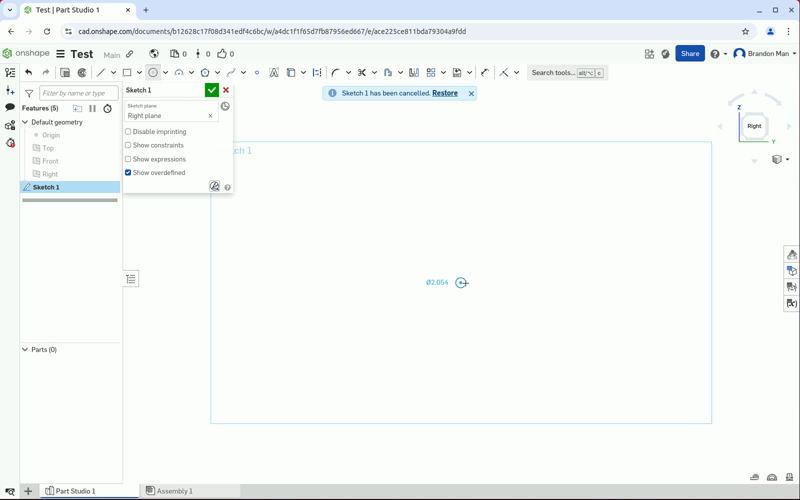
click(465, 282)
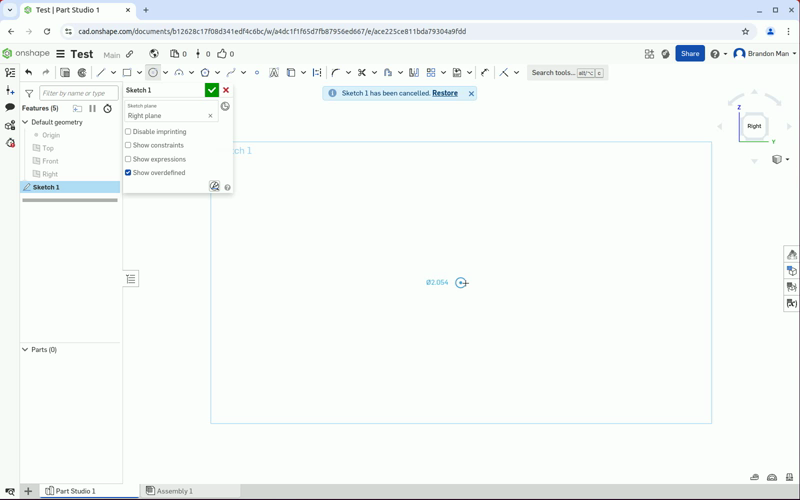
key(esc)
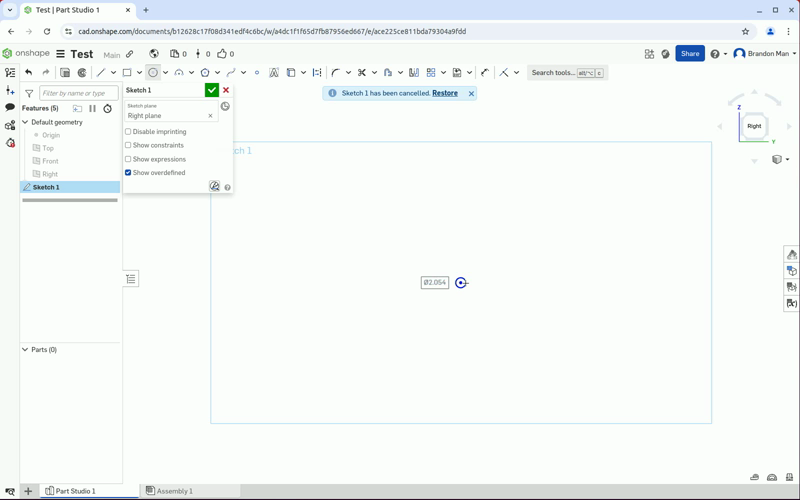
mouse_move(464, 280)
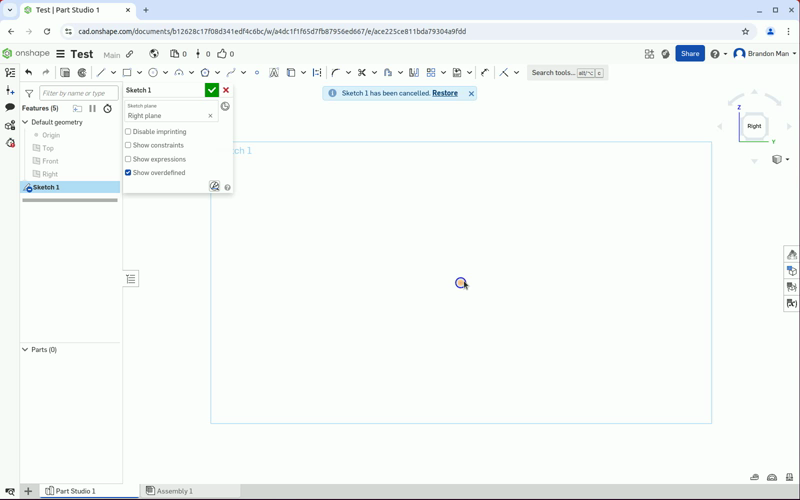
scroll(6)
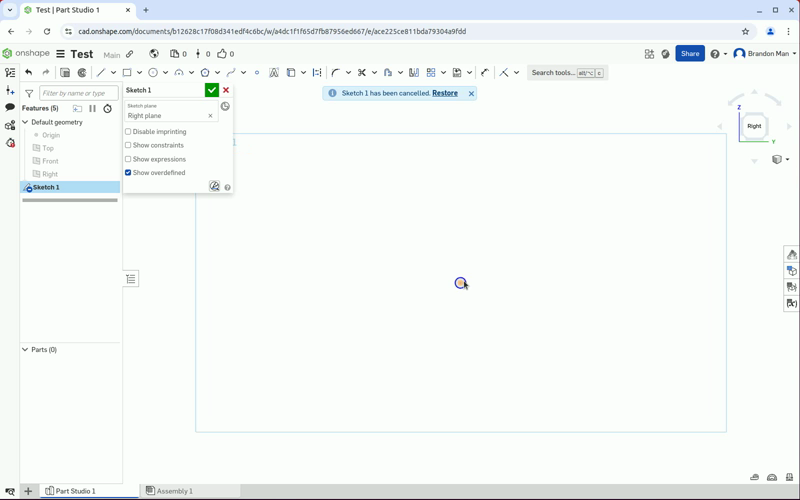
scroll(6)
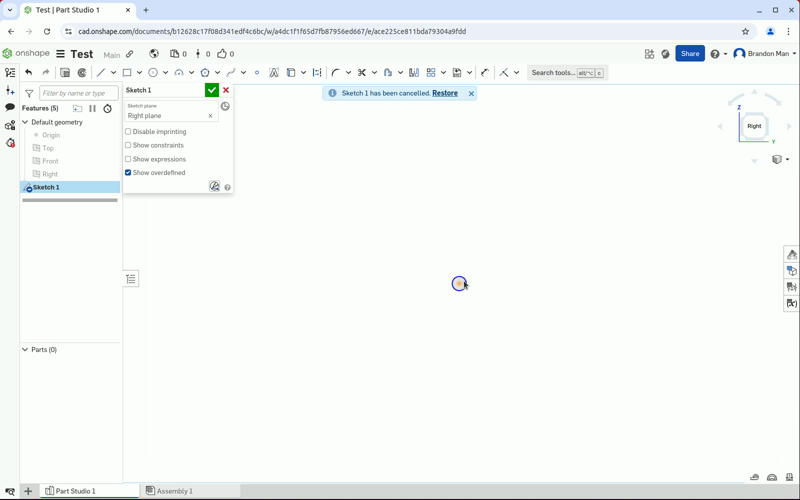
scroll(6)
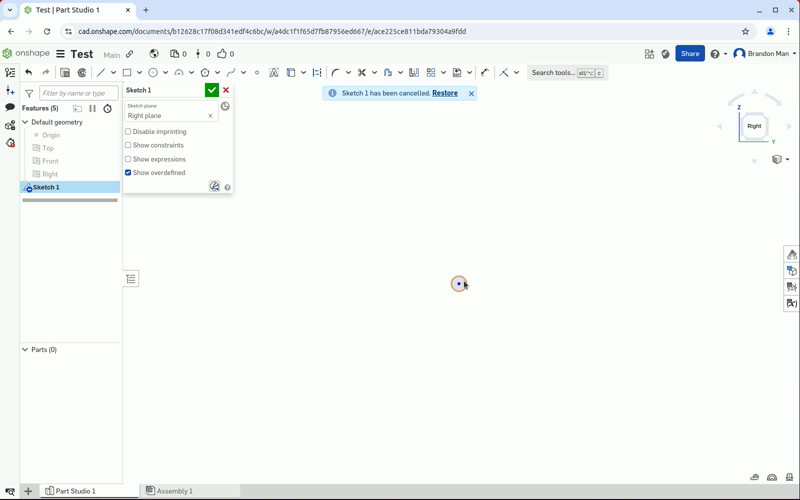
scroll(6)
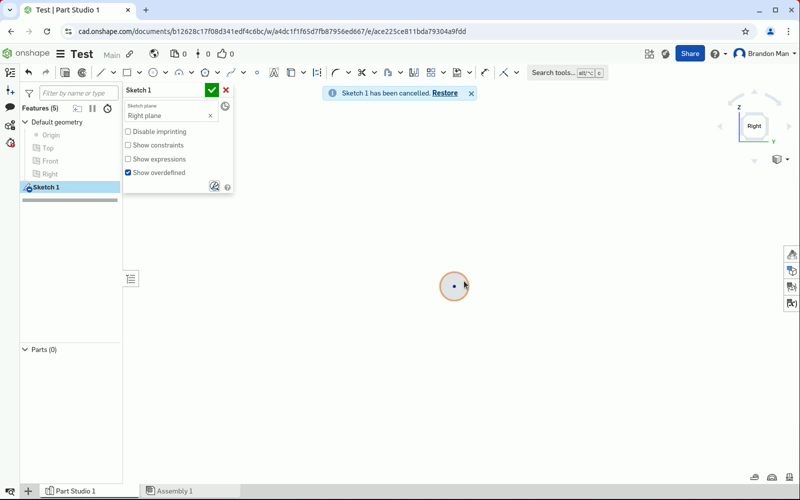
scroll(6)
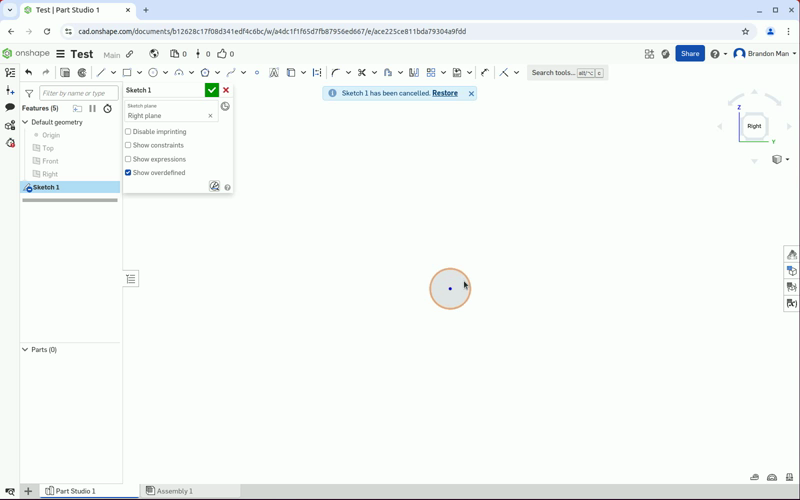
scroll(6)
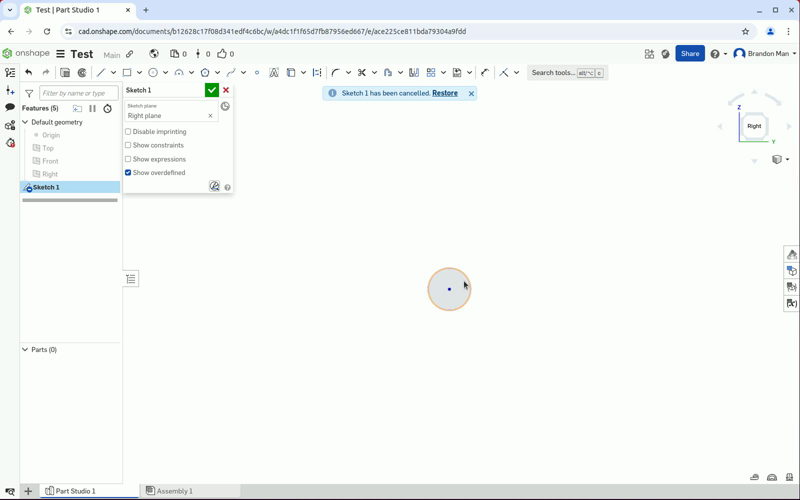
scroll(6)
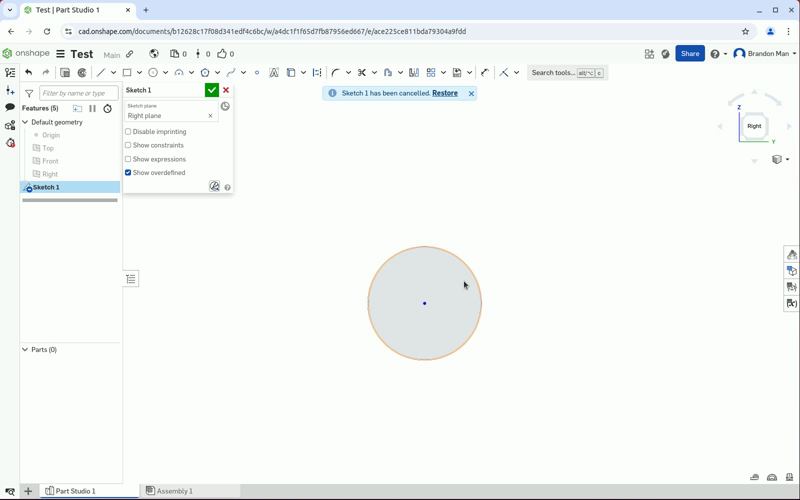
click(464, 280)
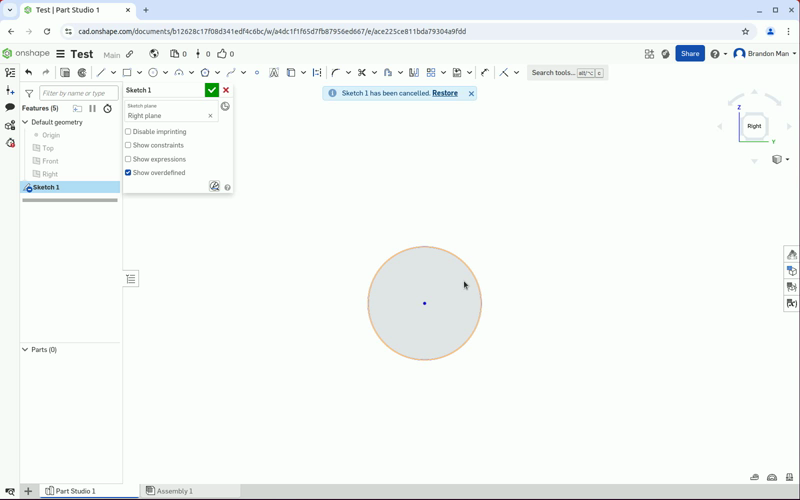
scroll(-6)
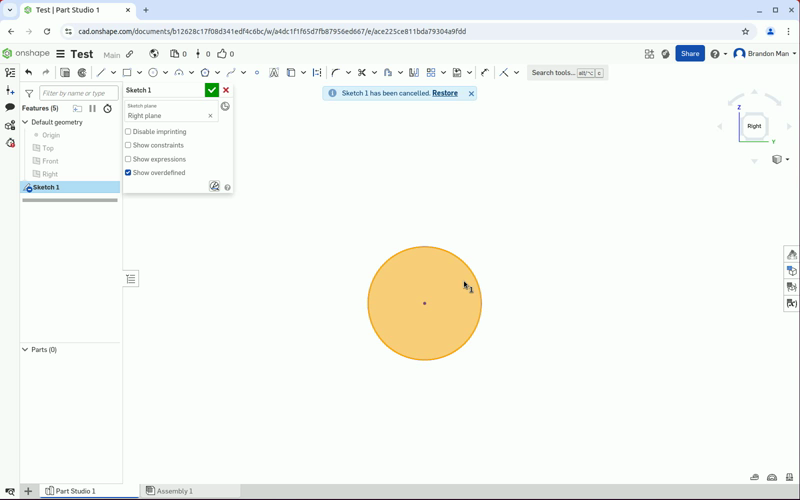
scroll(-6)
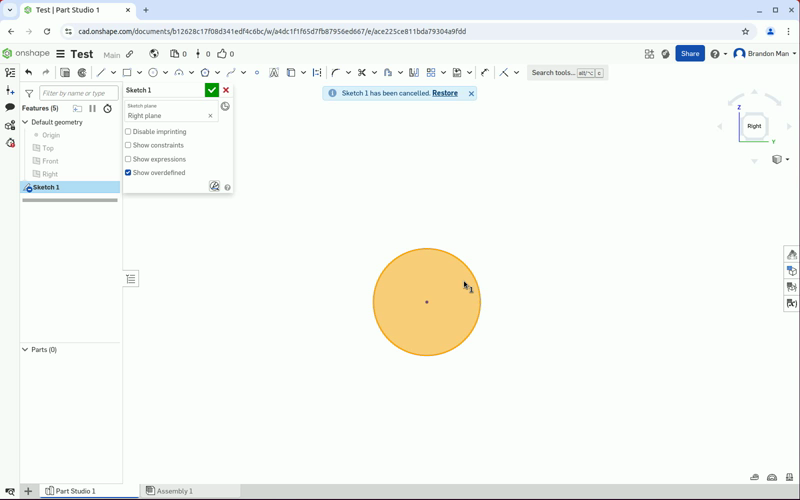
scroll(-6)
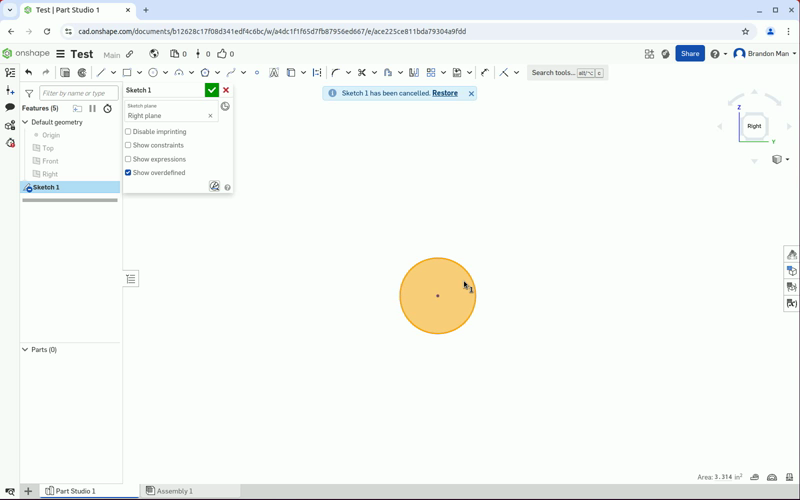
scroll(-6)
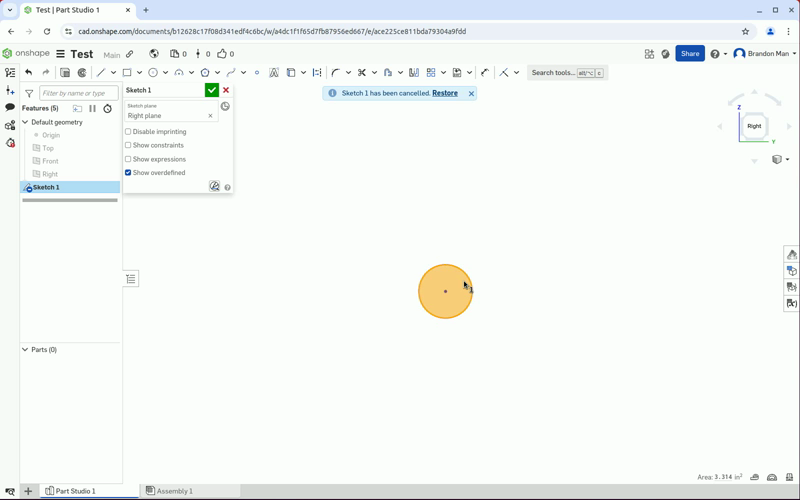
scroll(-6)
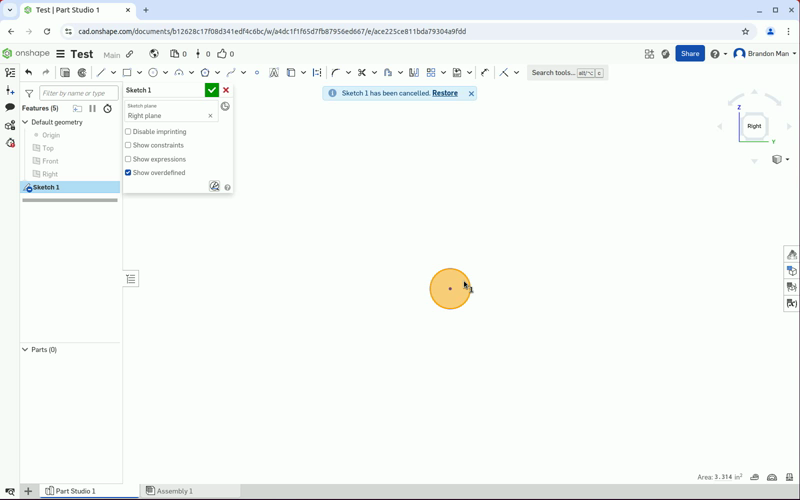
scroll(-6)
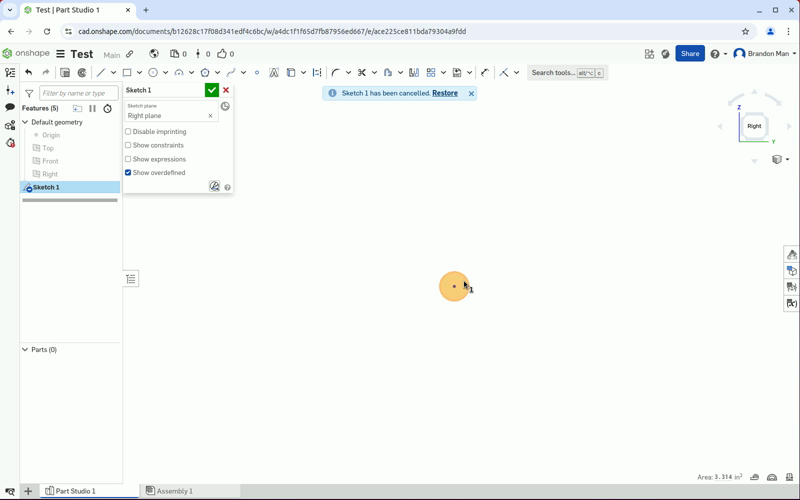
scroll(-6)
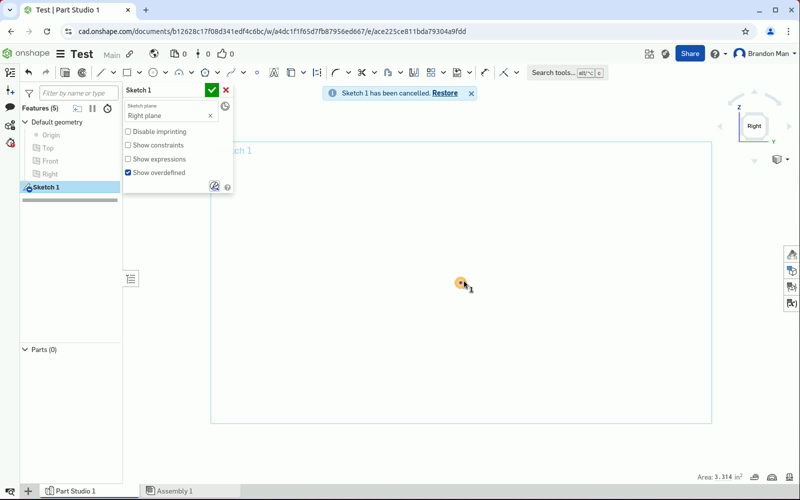
mouse_move(73, 352)
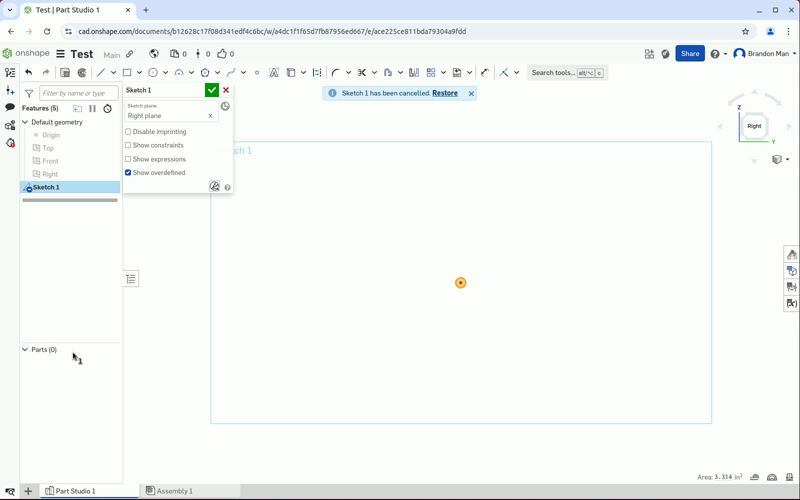
key(shift+y)
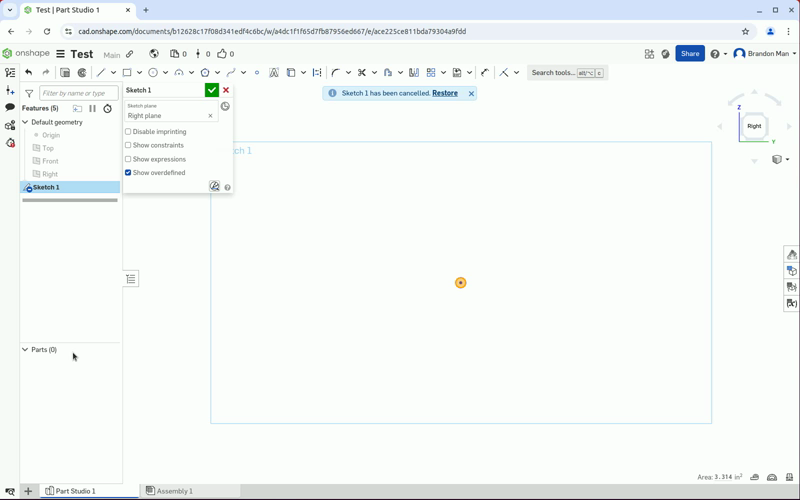
key(shift+e)
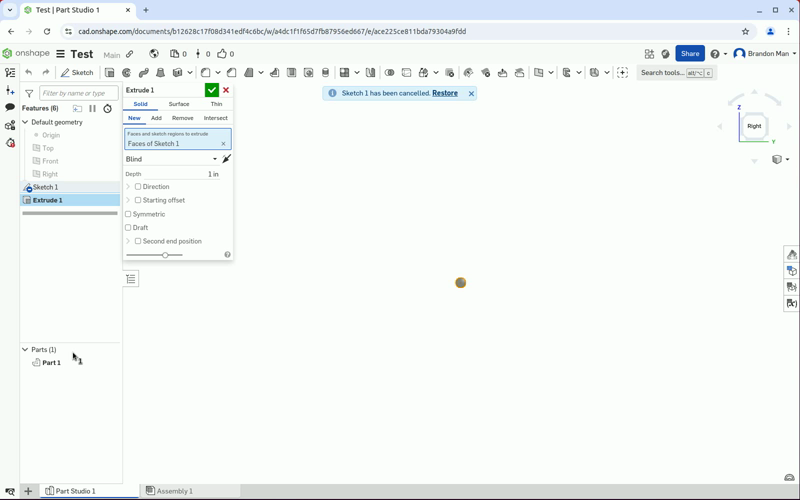
mouse_move(143, 106)
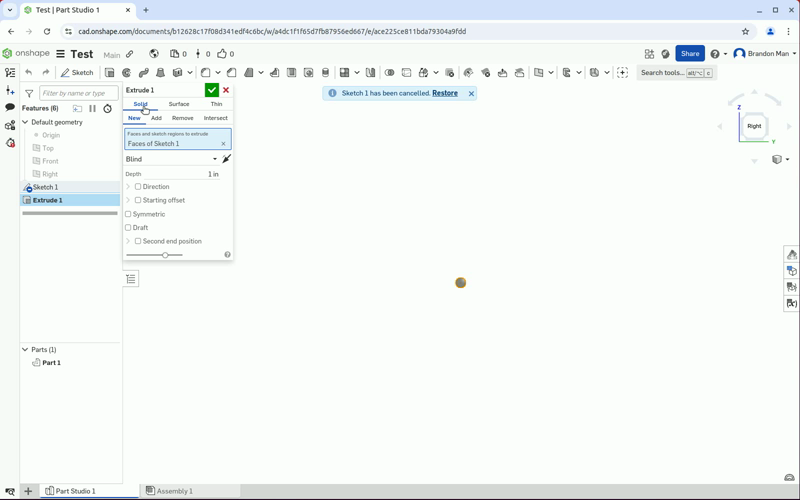
click(143, 106)
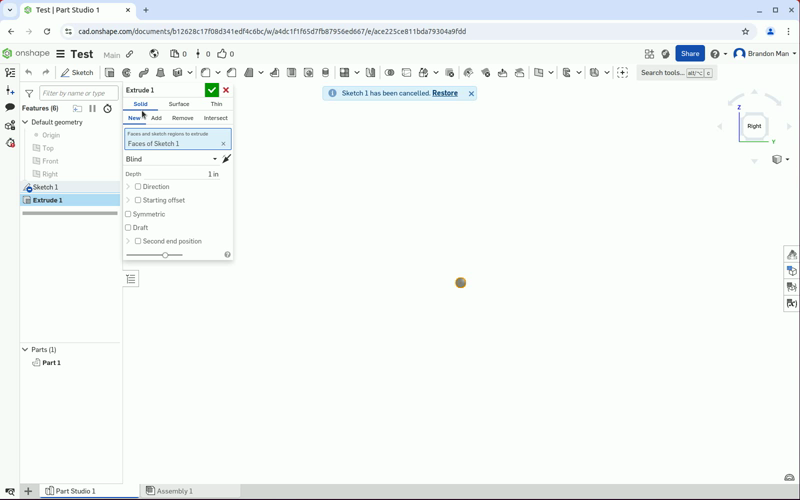
mouse_move(137, 120)
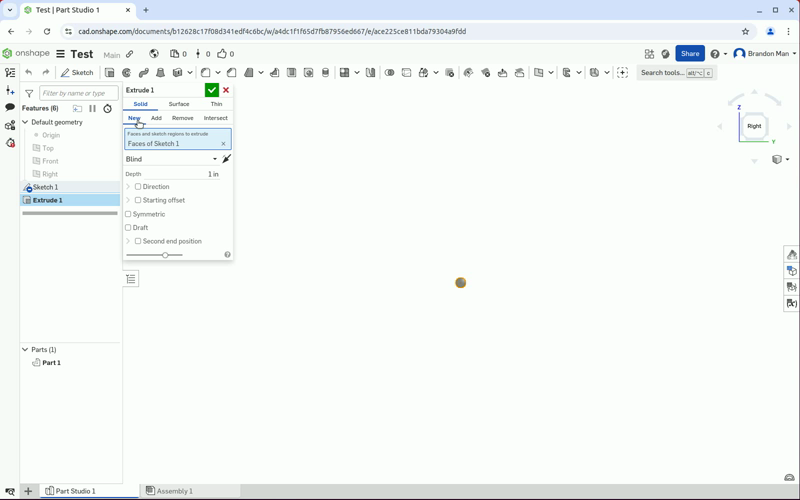
click(137, 120)
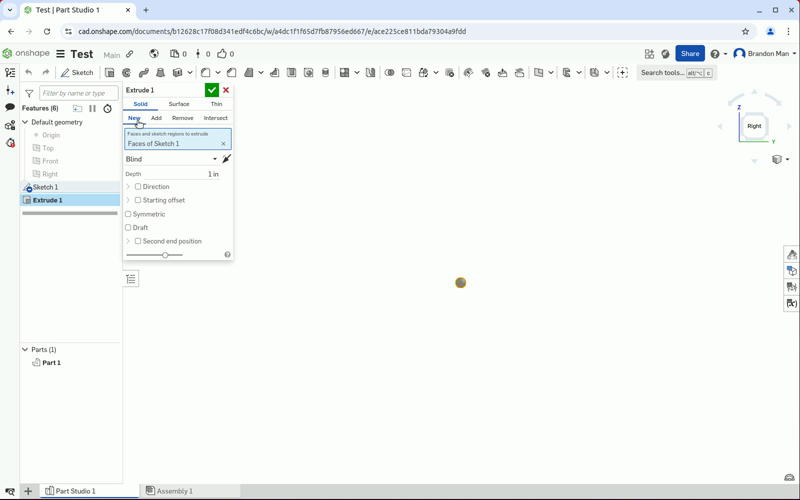
key(tab, 4)
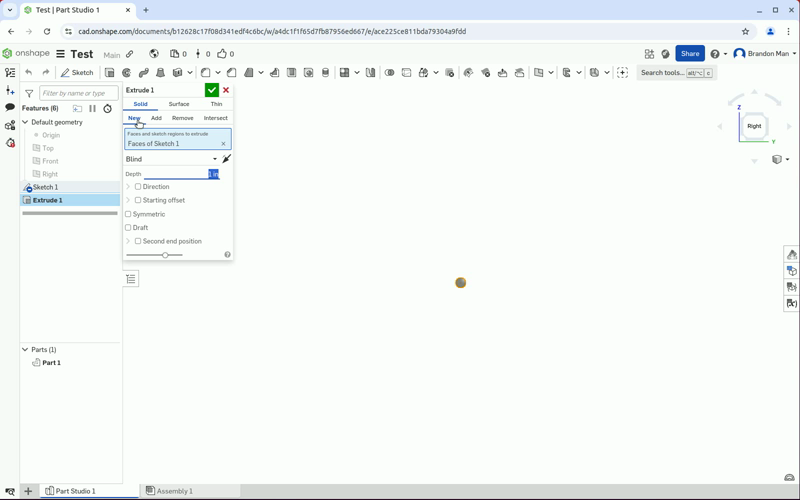
text(23.108)
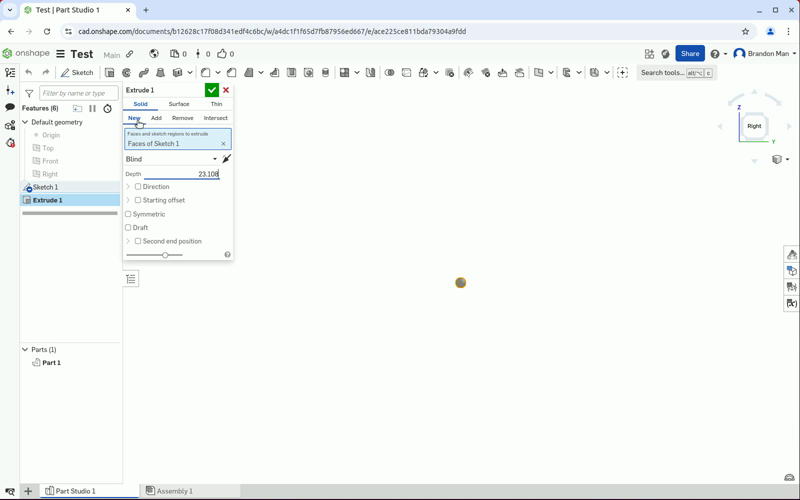
key(enter)
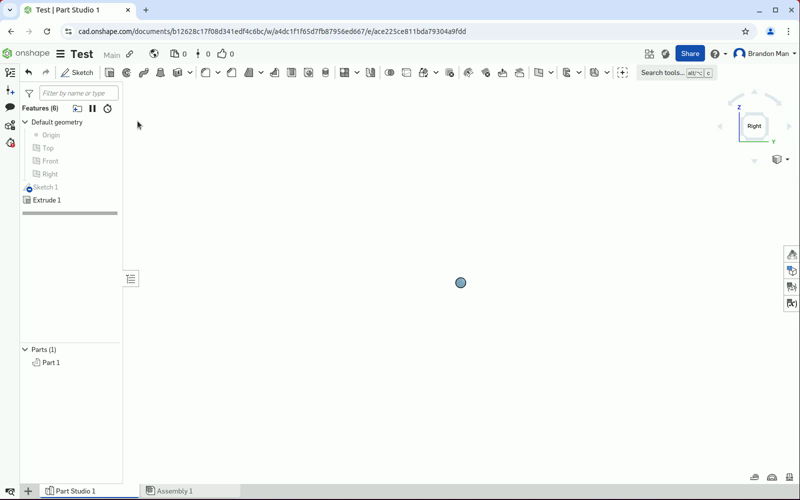
key(shift+h)
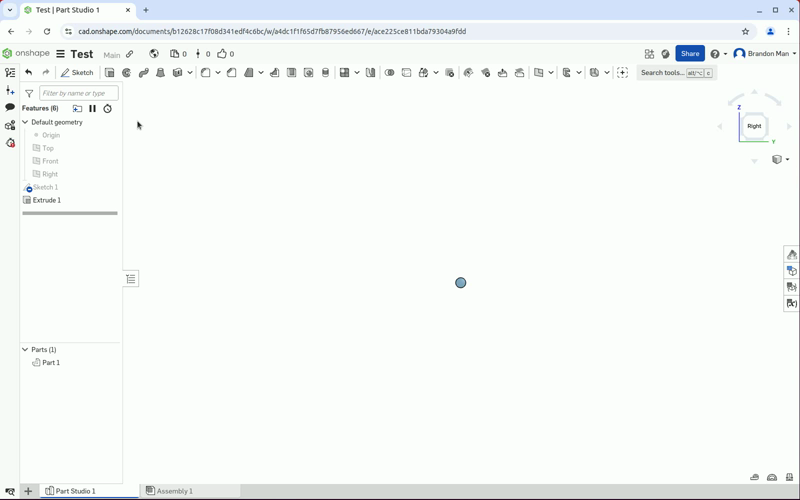
key(shift+h)
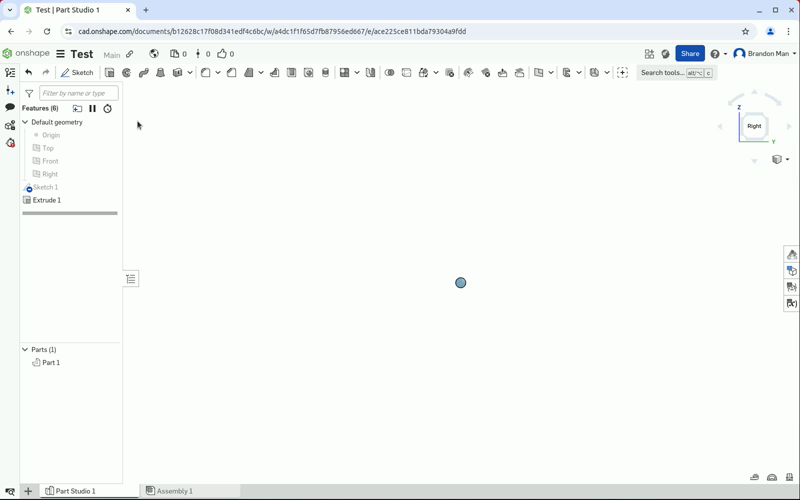
mouse_move(73, 189)
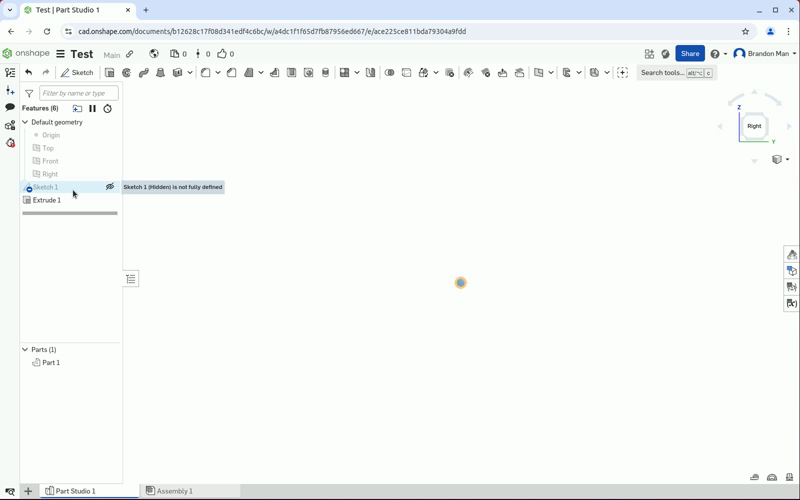
click(73, 189)
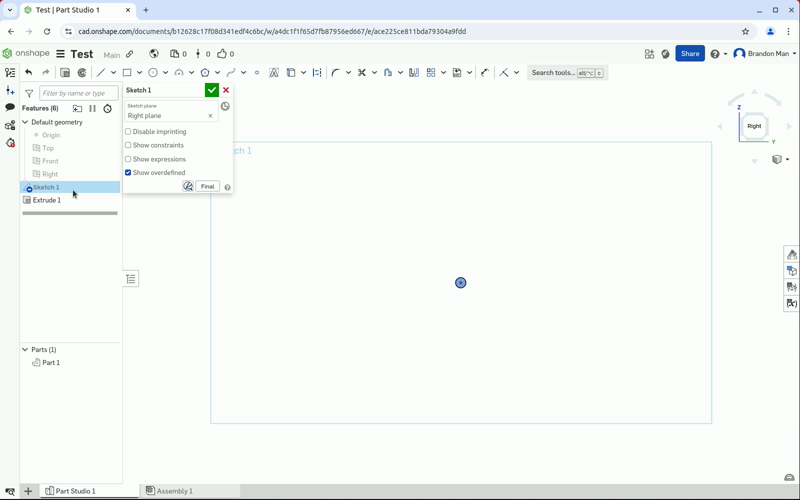
mouse_move(229, 92)
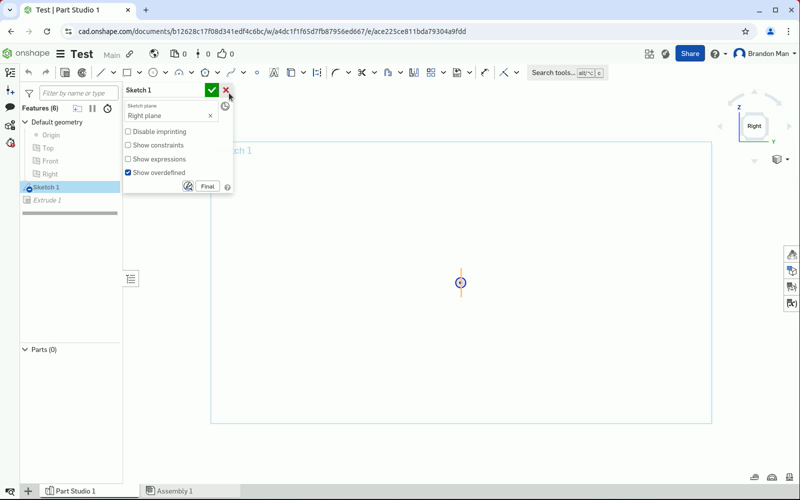
click(229, 92)
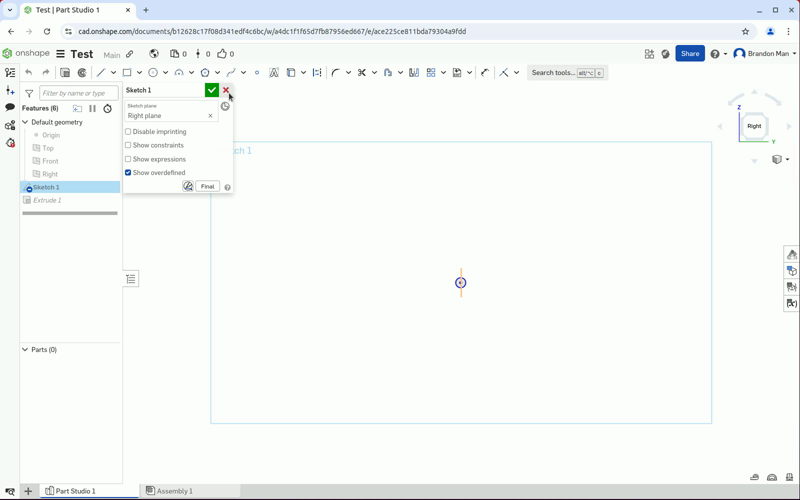
key(shift+s)
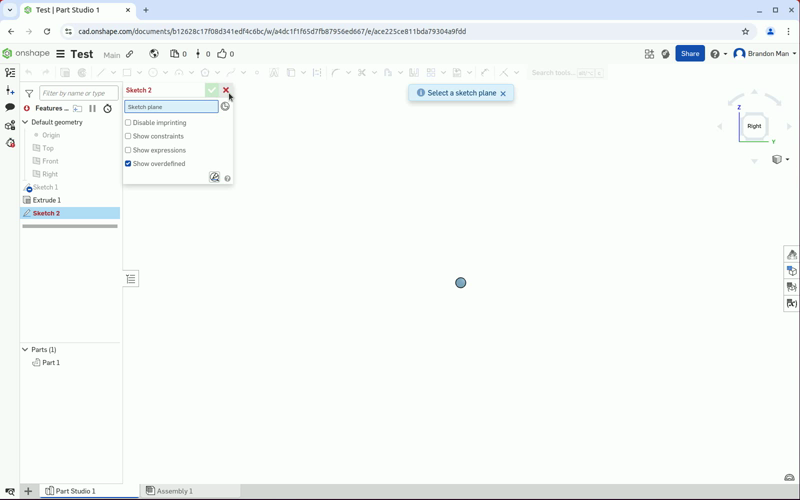
mouse_move(73, 176)
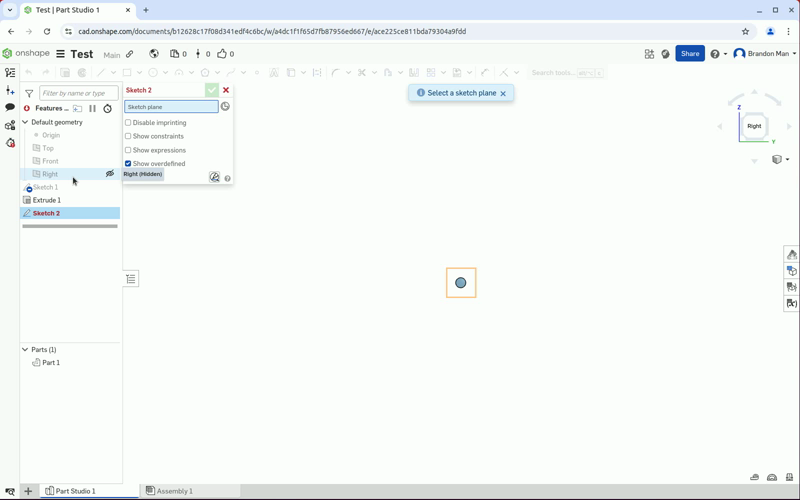
click(73, 176)
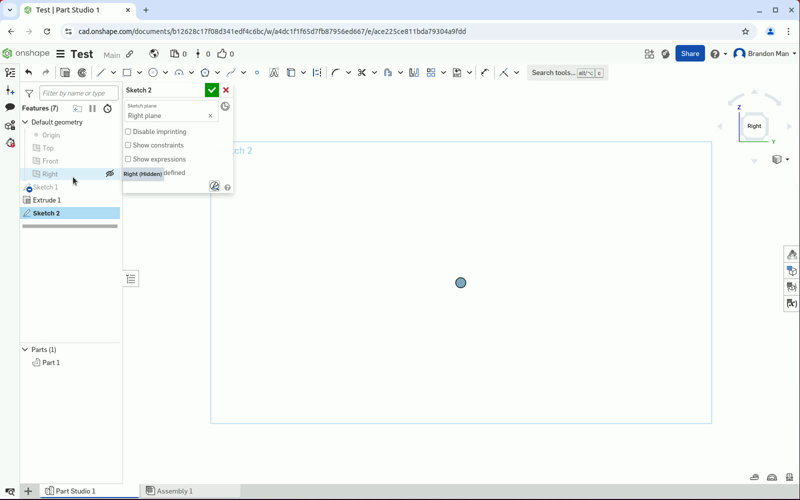
mouse_move(73, 352)
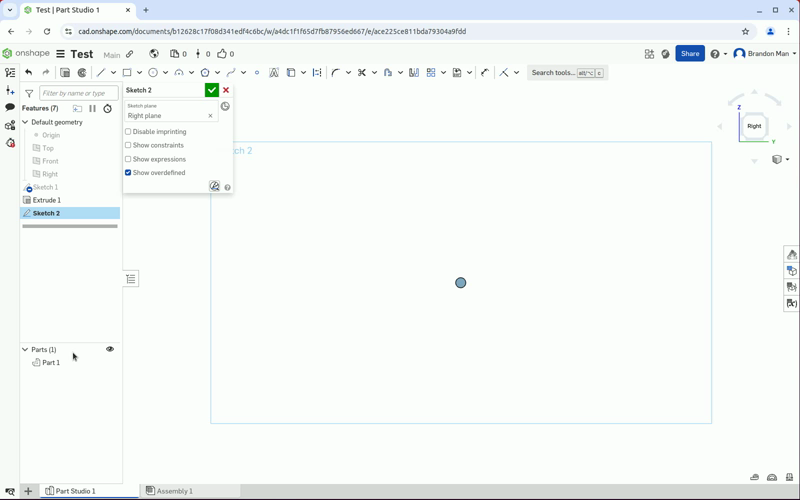
key(y)
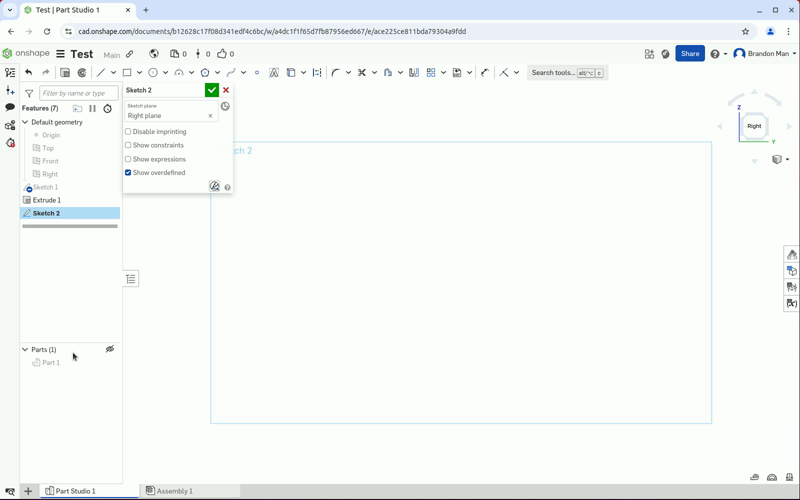
key(l)
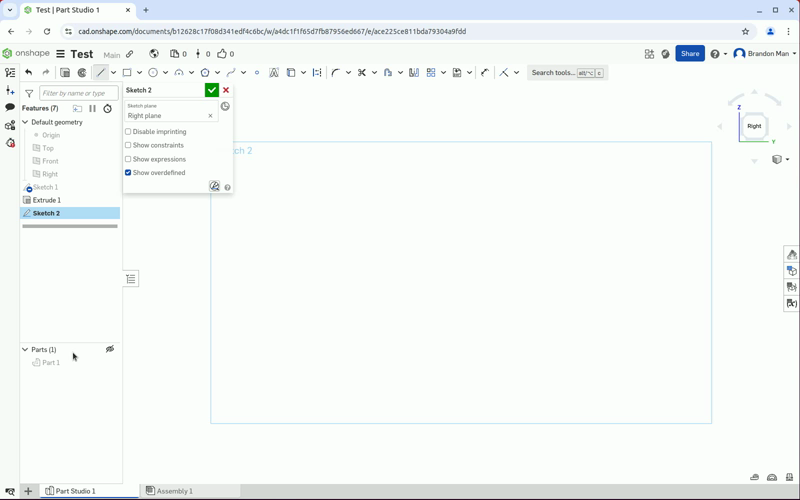
key_down(shift)
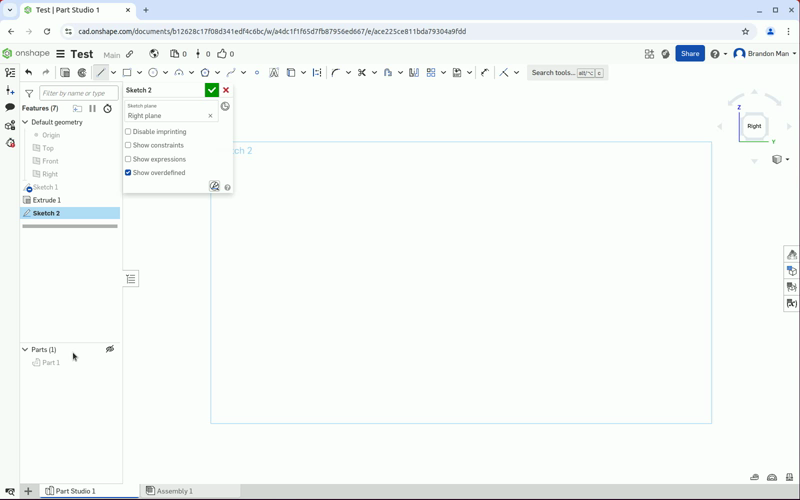
mouse_move(459, 280)
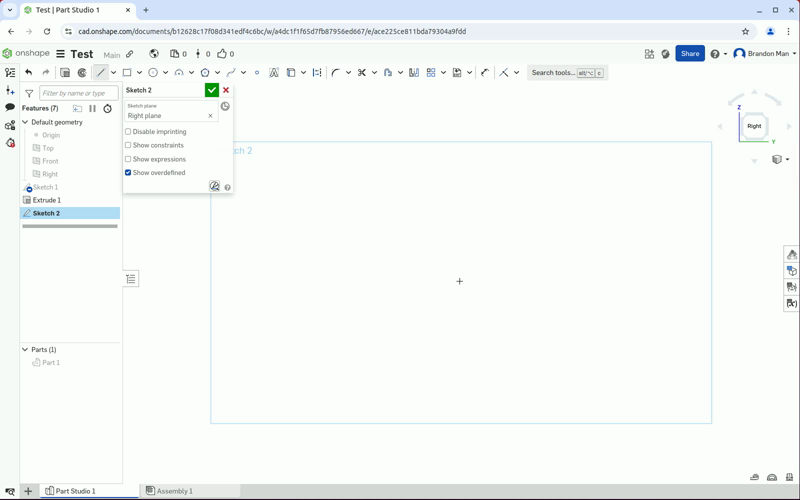
click(459, 280)
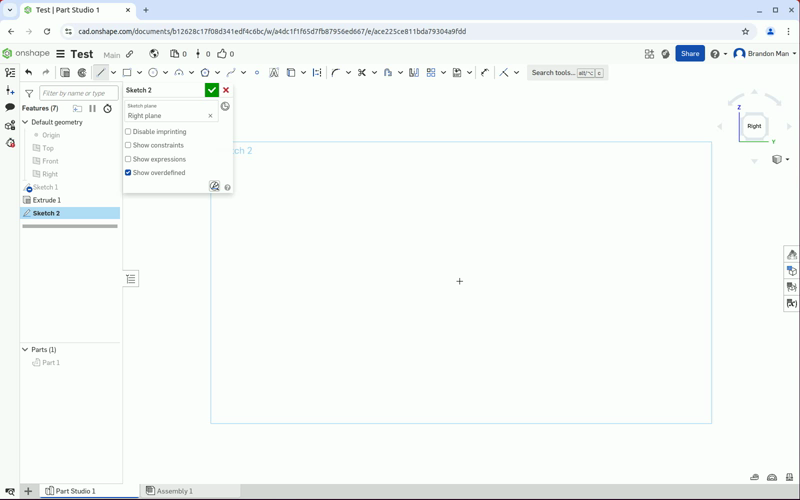
key_up(shift)
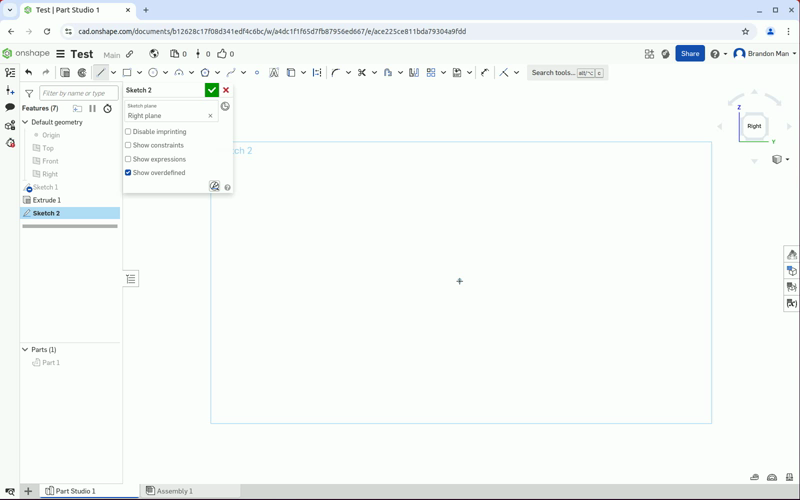
key_down(shift)
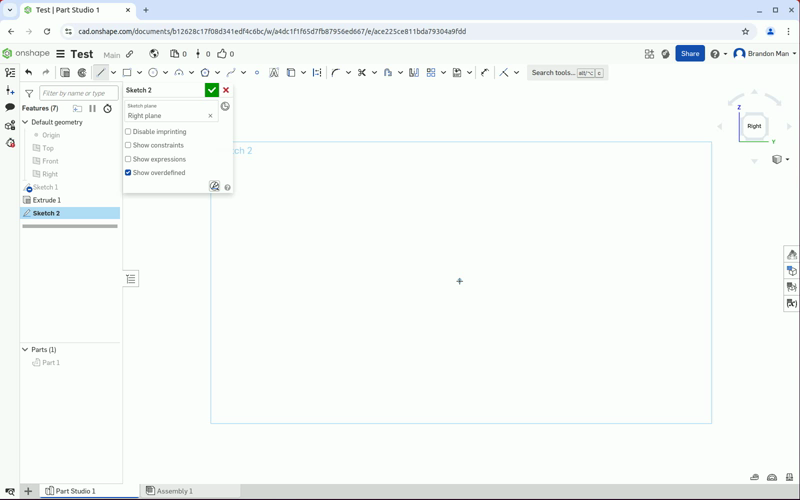
mouse_move(489, 280)
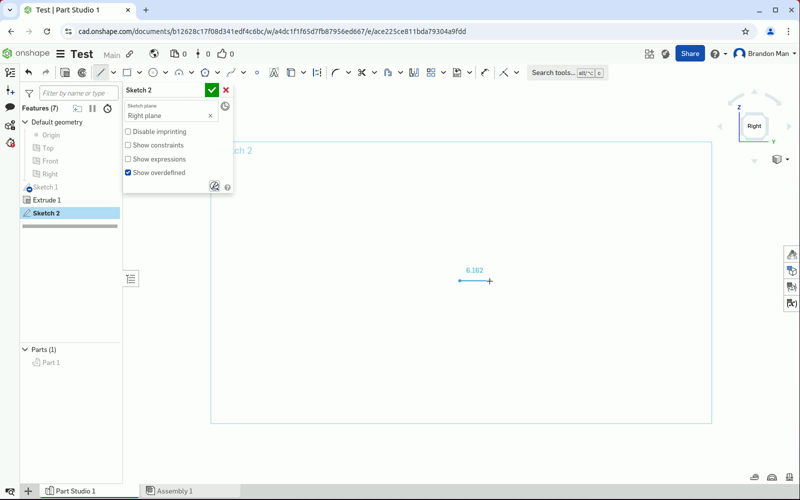
mouse_move(464, 280)
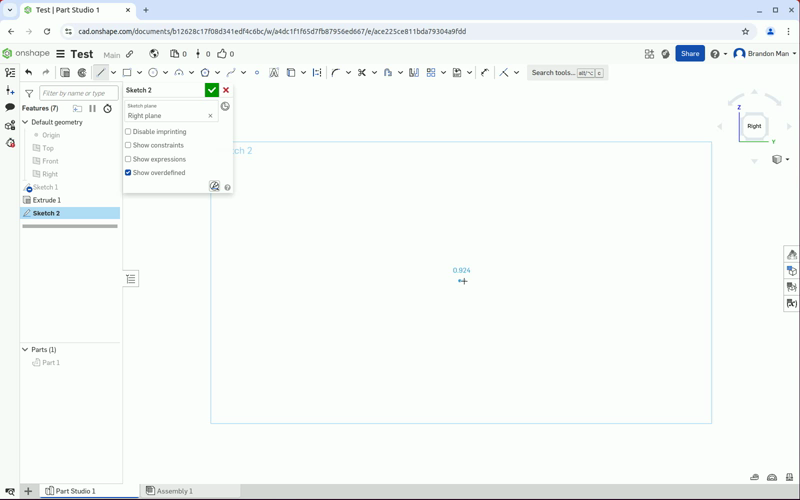
scroll(6)
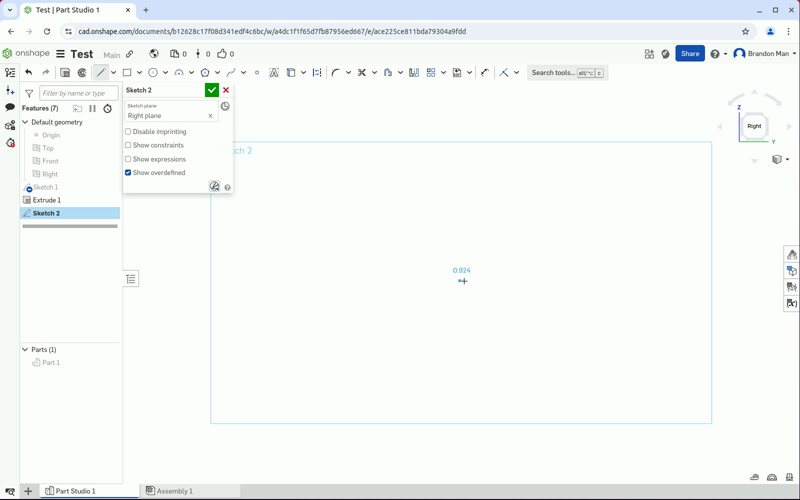
scroll(6)
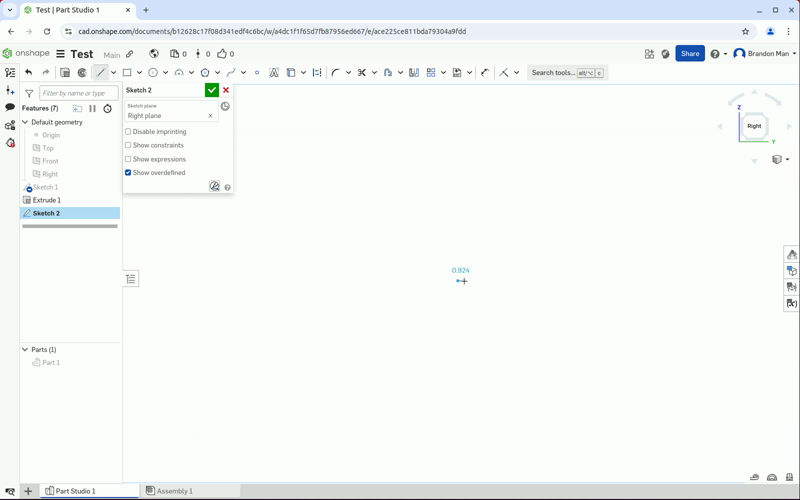
scroll(6)
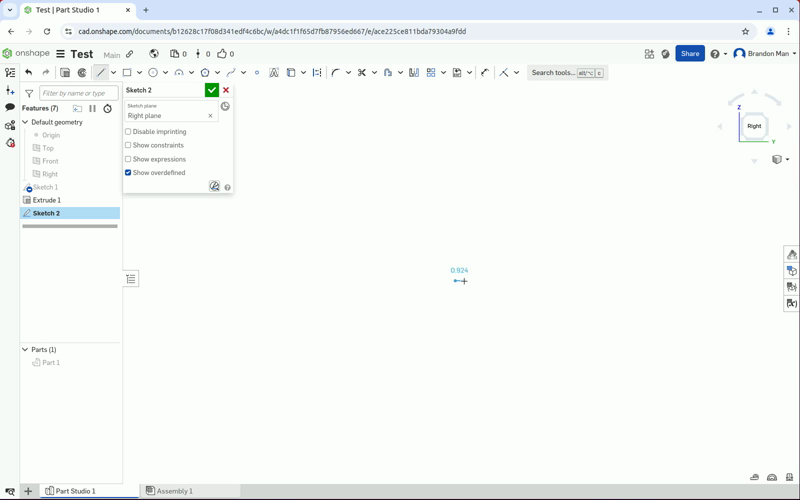
scroll(6)
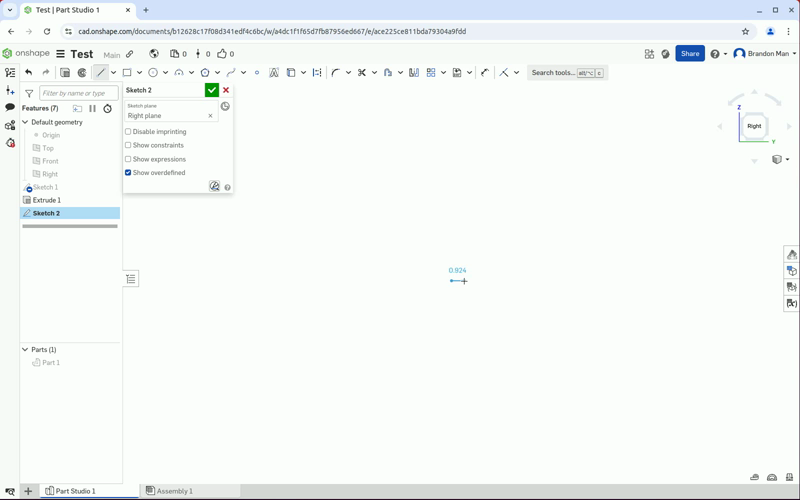
scroll(6)
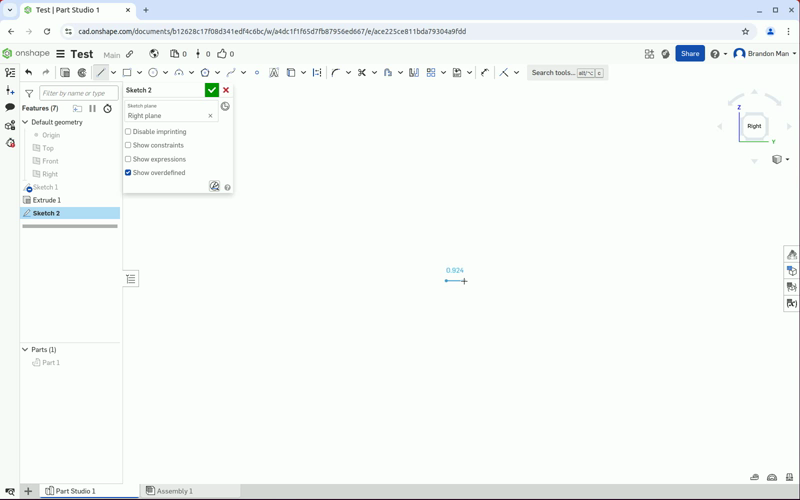
scroll(6)
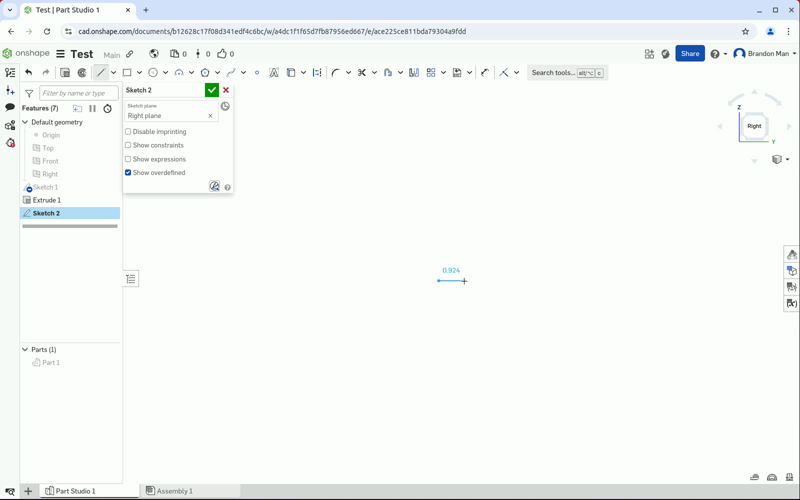
scroll(6)
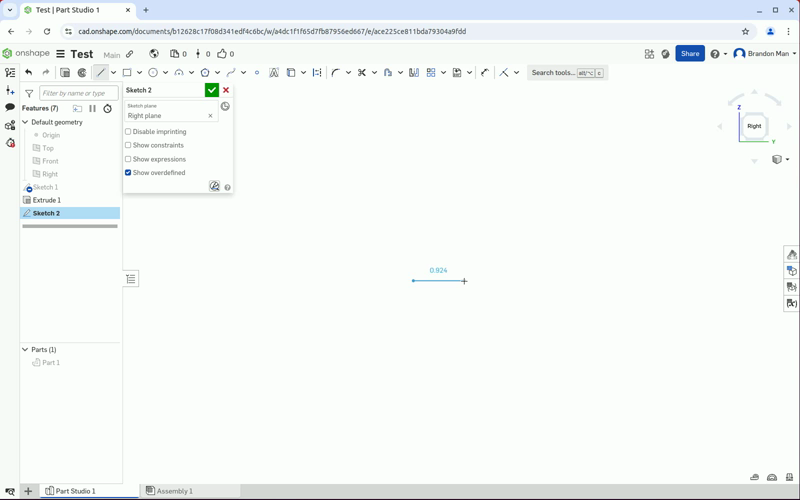
click(464, 280)
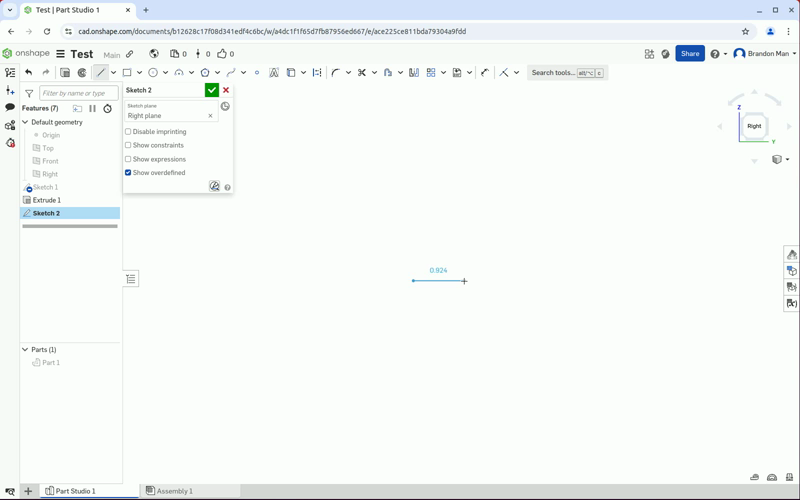
scroll(-6)
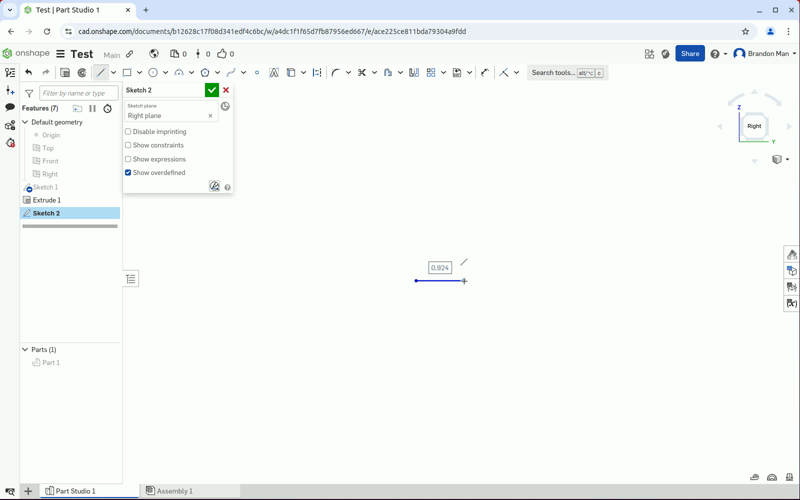
scroll(-6)
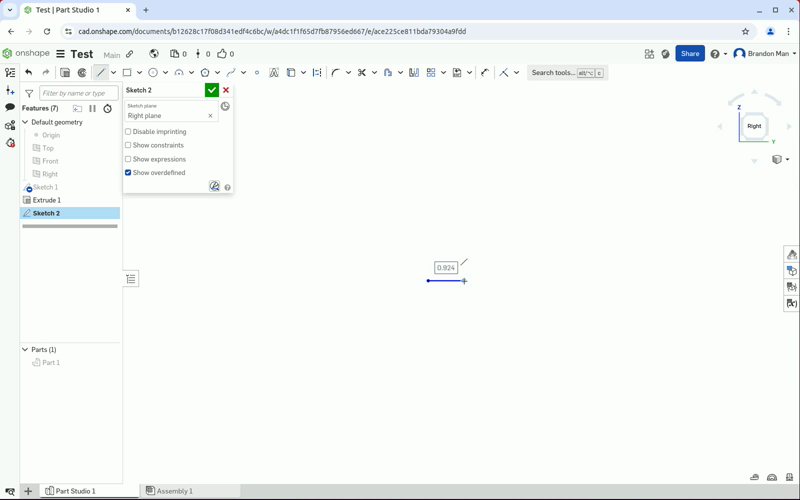
scroll(-6)
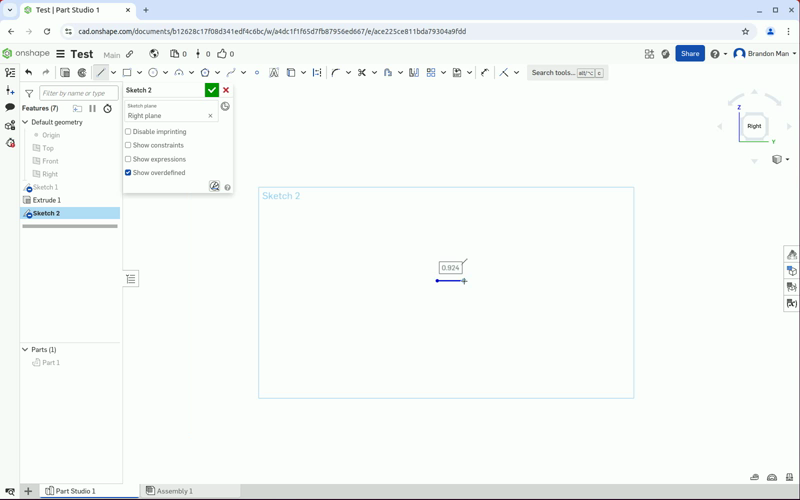
scroll(-6)
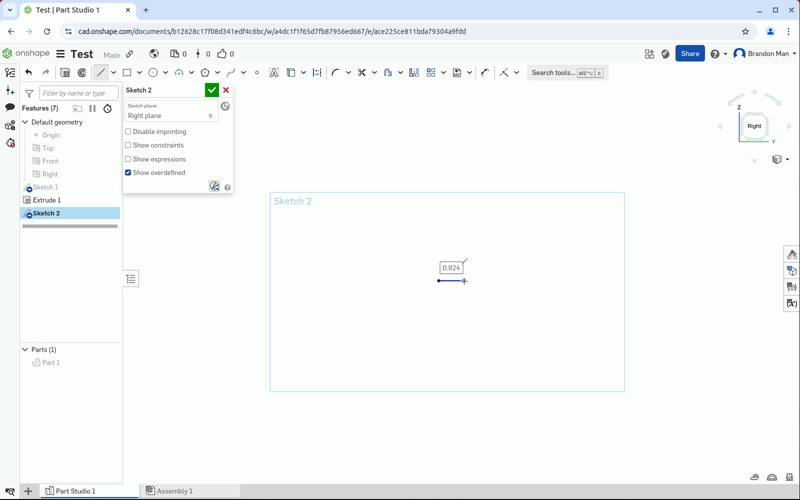
scroll(-6)
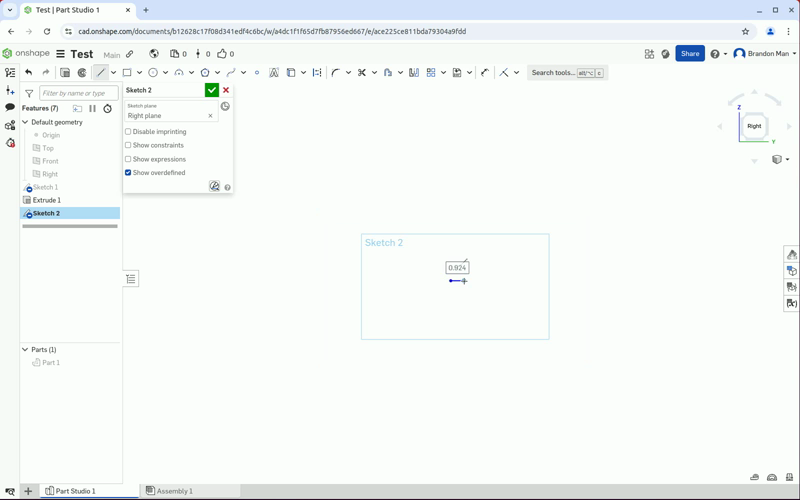
scroll(-6)
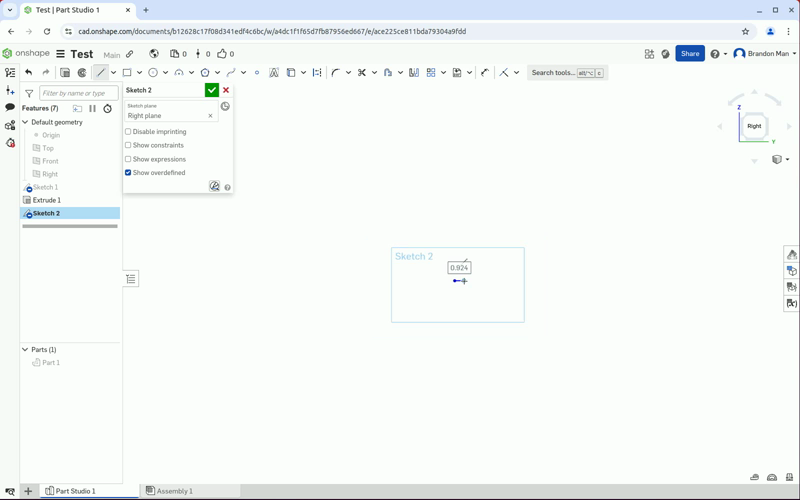
scroll(-6)
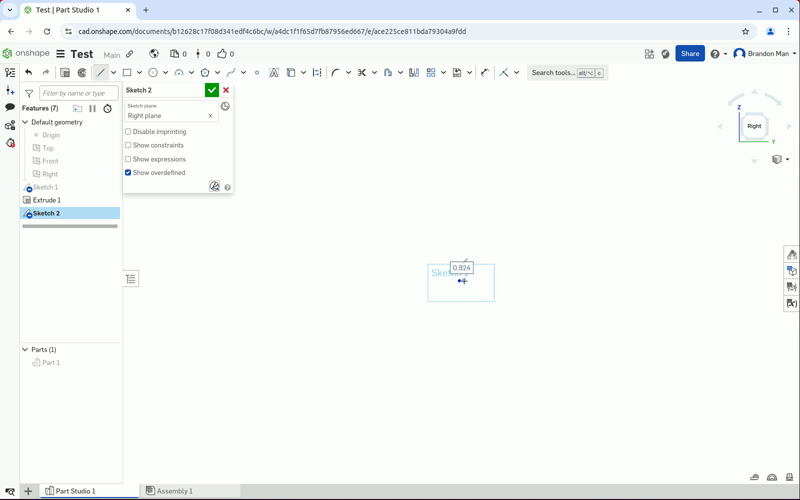
key_up(shift)
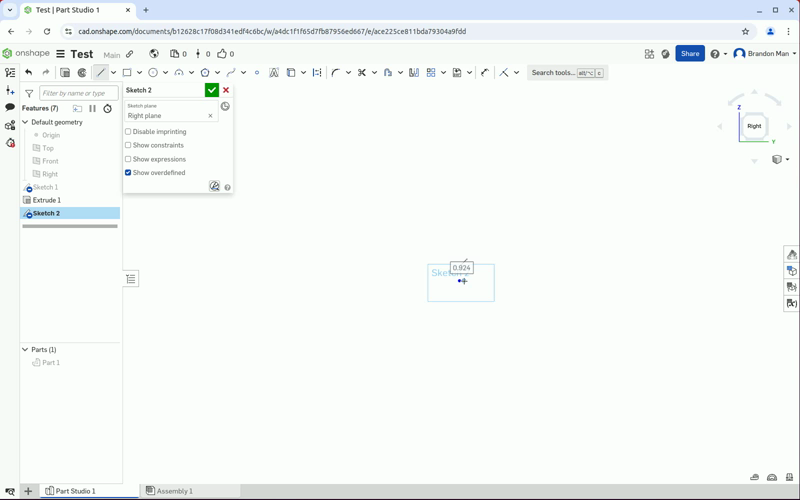
key_down(shift)
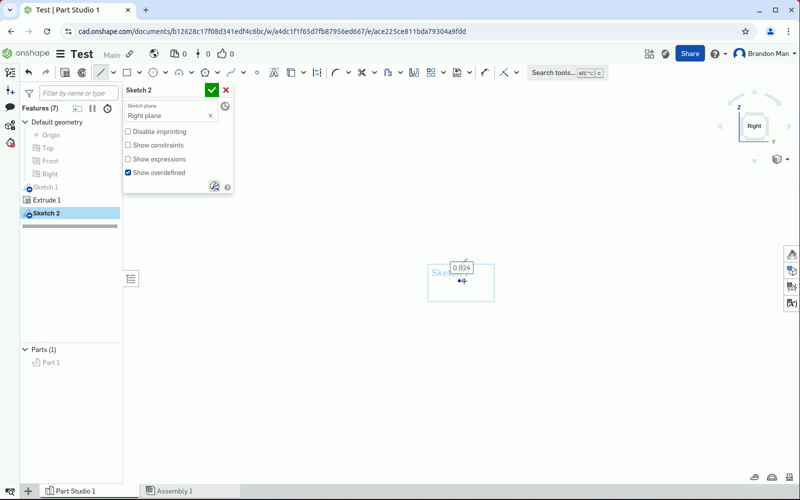
mouse_move(494, 280)
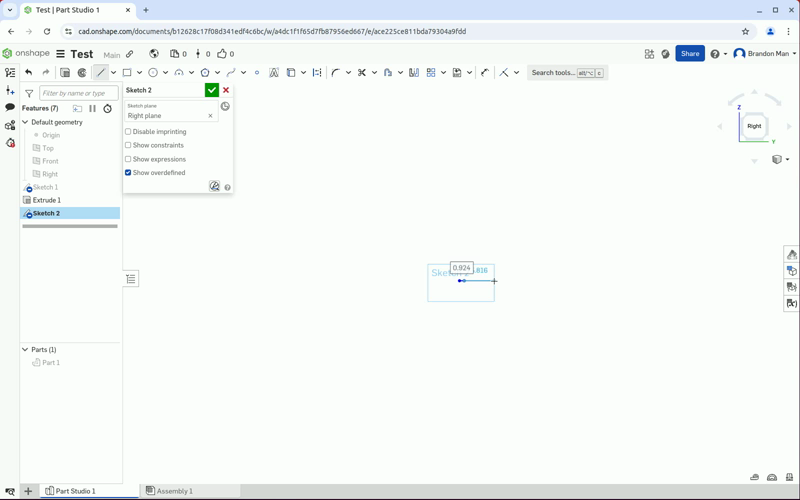
mouse_move(464, 278)
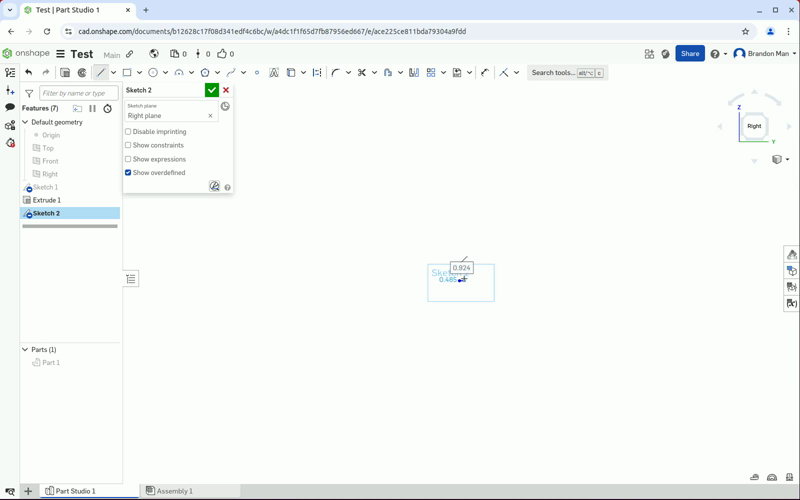
scroll(6)
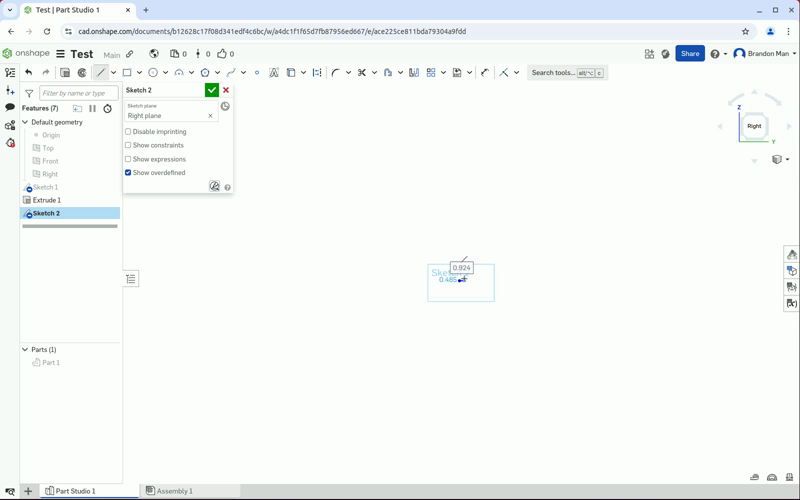
scroll(6)
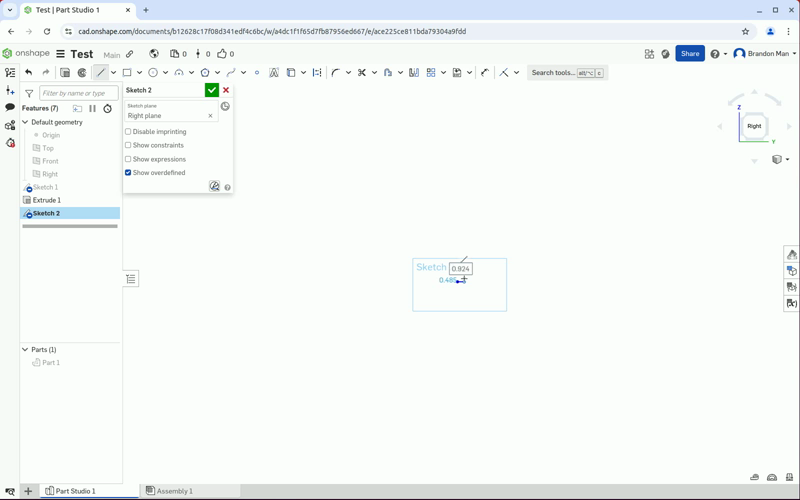
scroll(6)
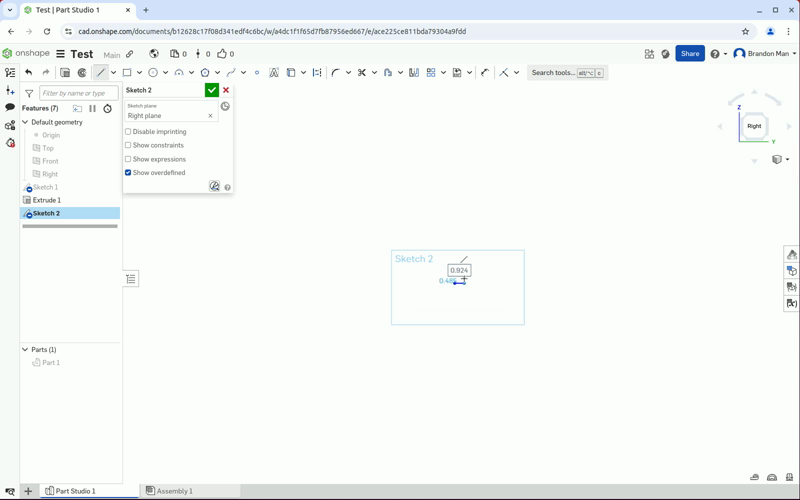
scroll(6)
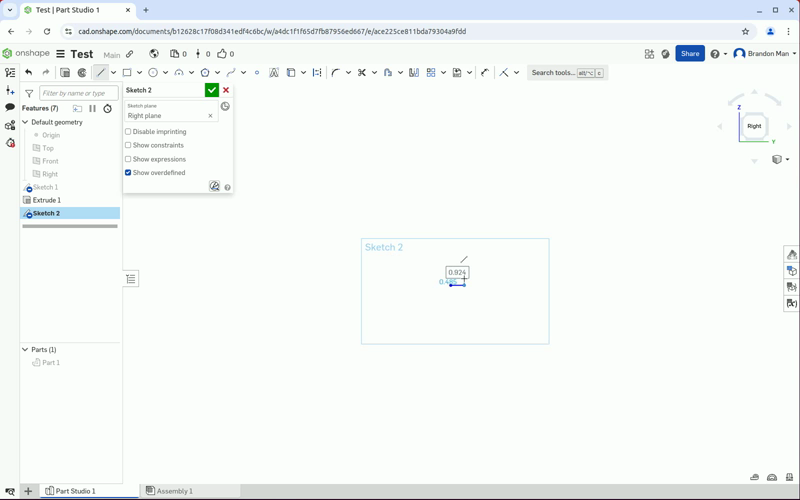
scroll(6)
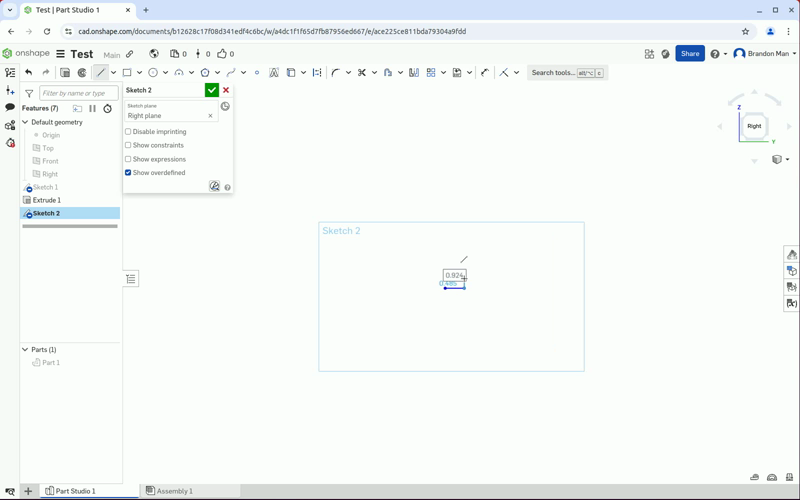
scroll(6)
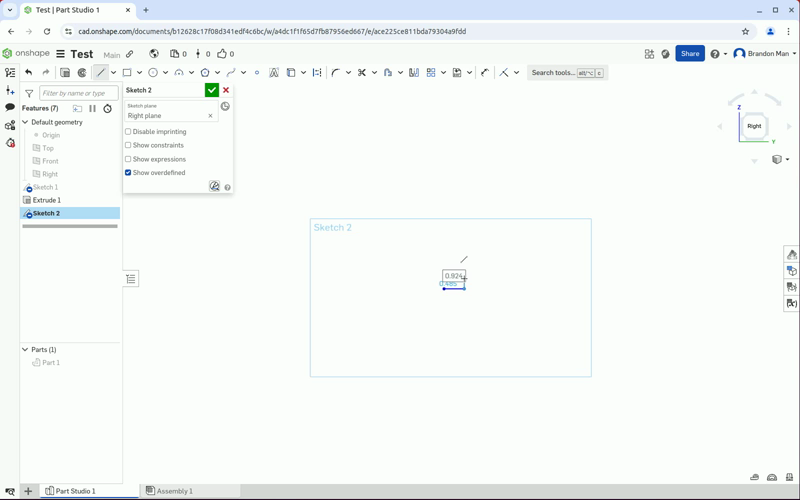
scroll(6)
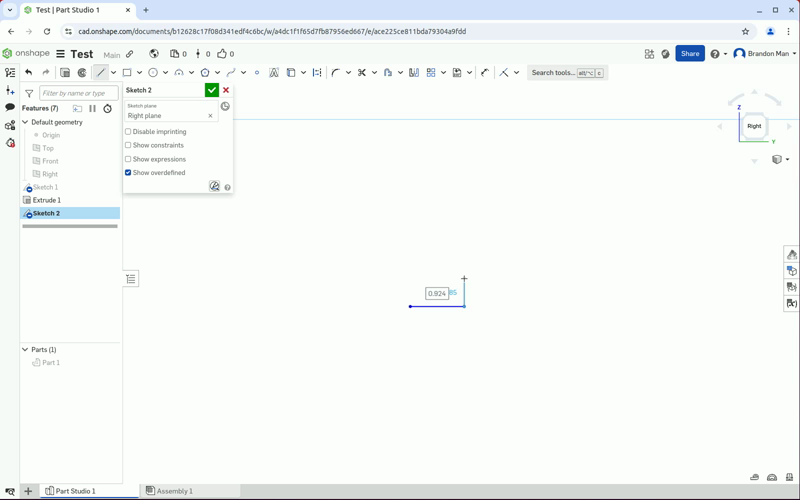
click(464, 278)
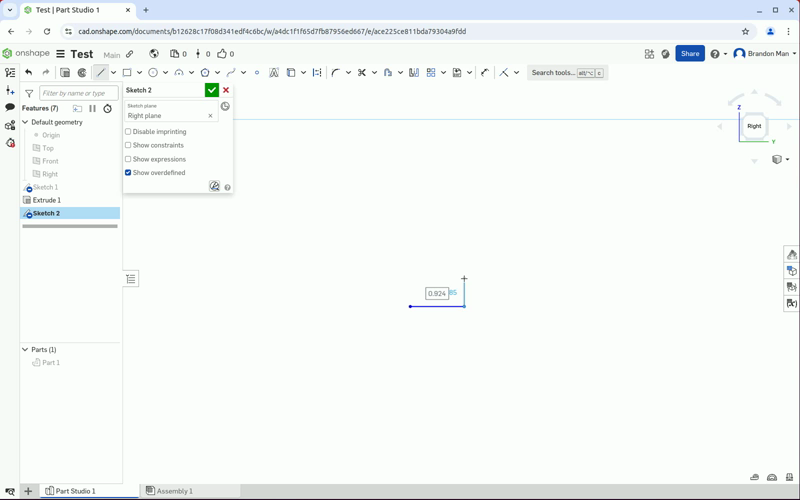
scroll(-6)
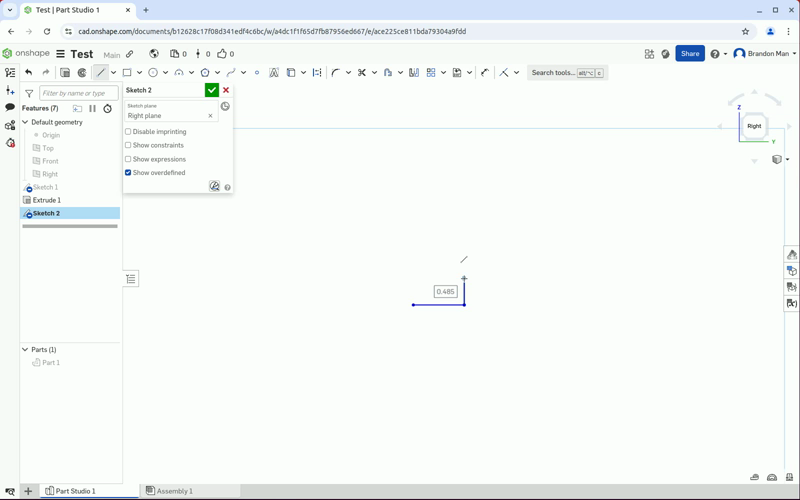
scroll(-6)
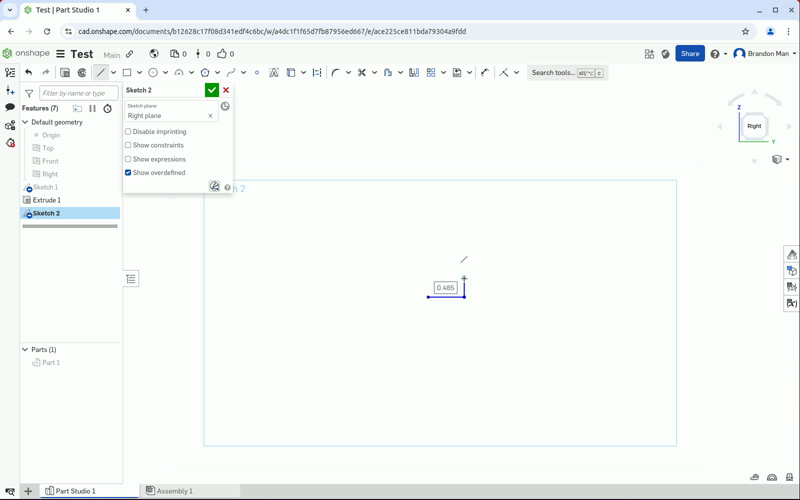
scroll(-6)
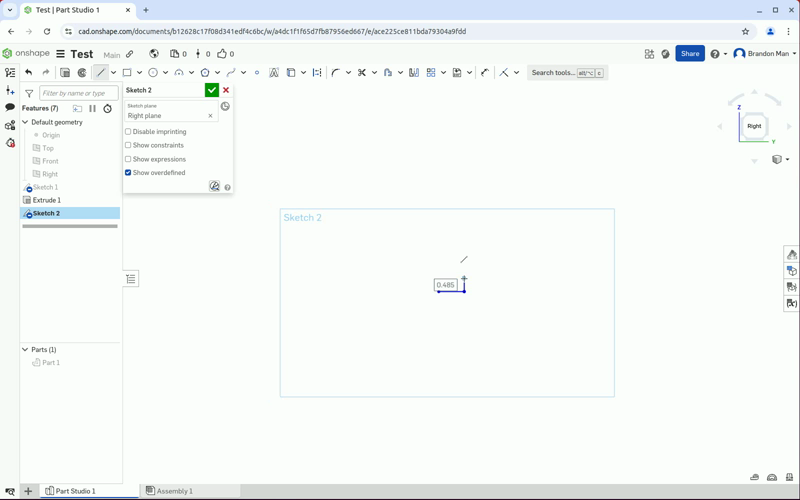
scroll(-6)
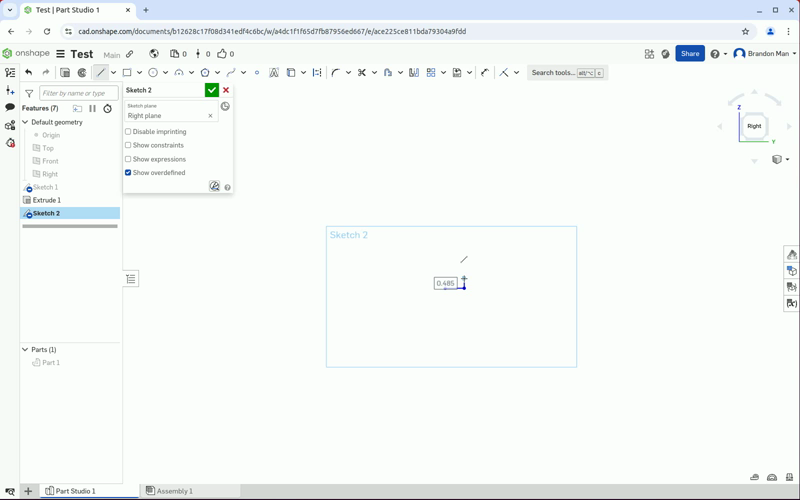
scroll(-6)
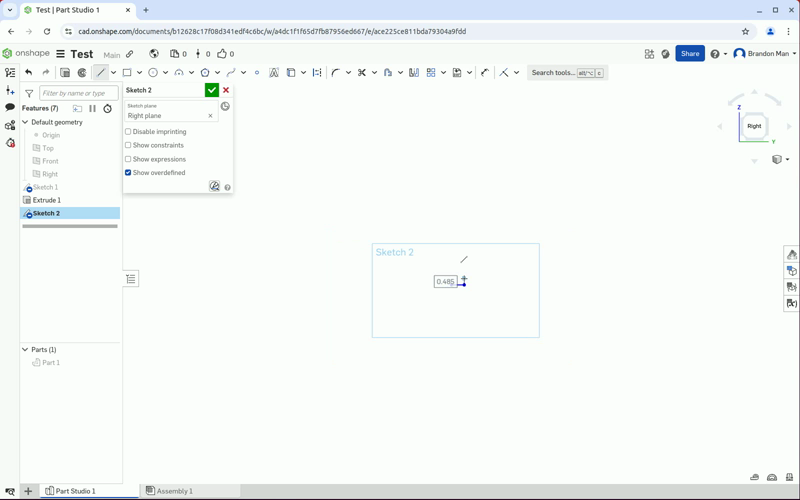
scroll(-6)
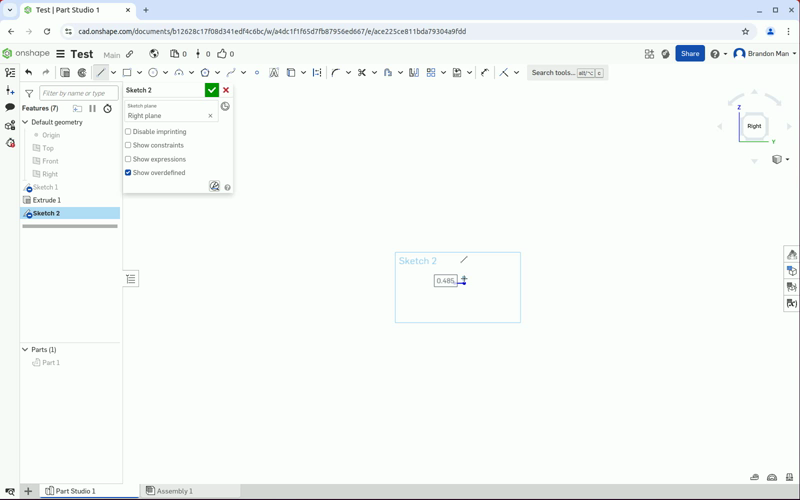
scroll(-6)
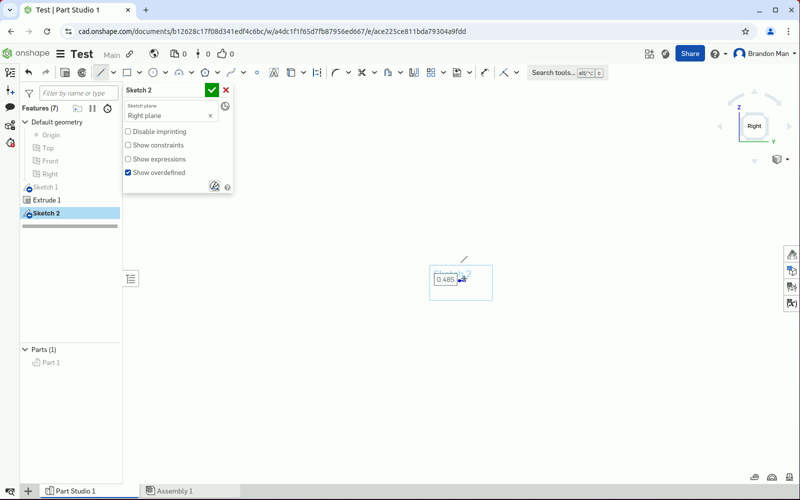
key_up(shift)
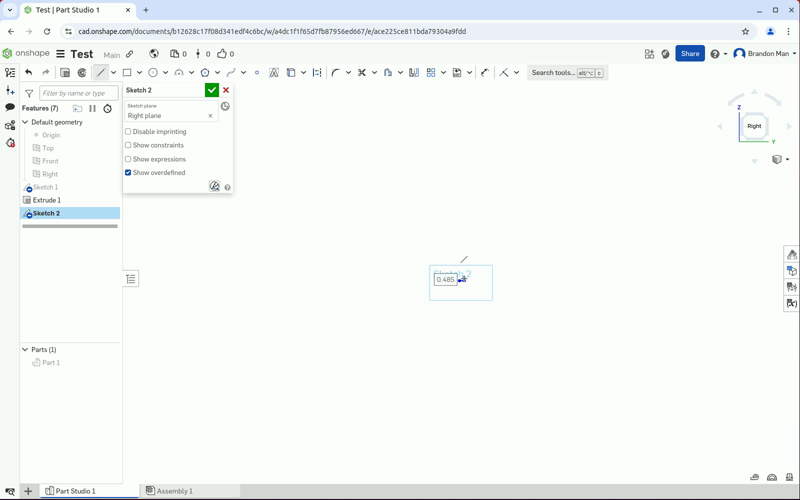
key_down(shift)
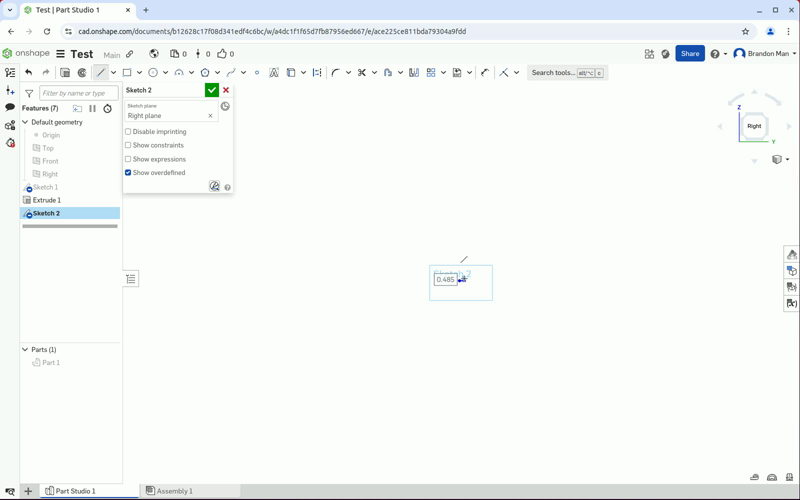
mouse_move(494, 278)
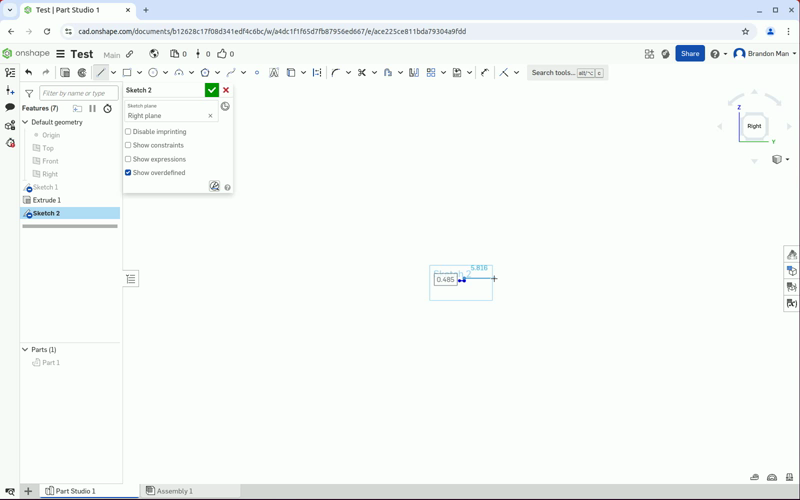
mouse_move(459, 278)
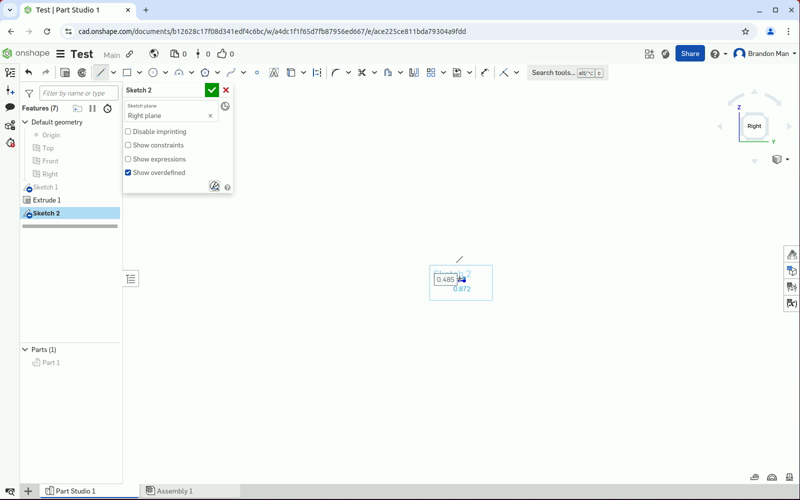
scroll(6)
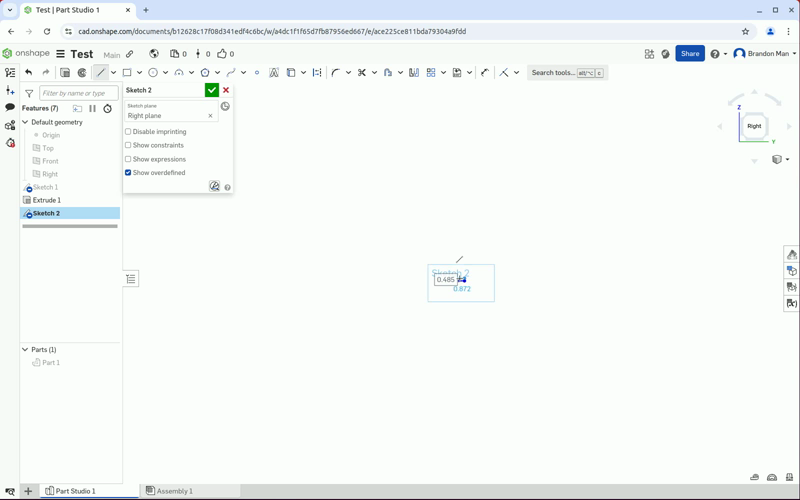
scroll(6)
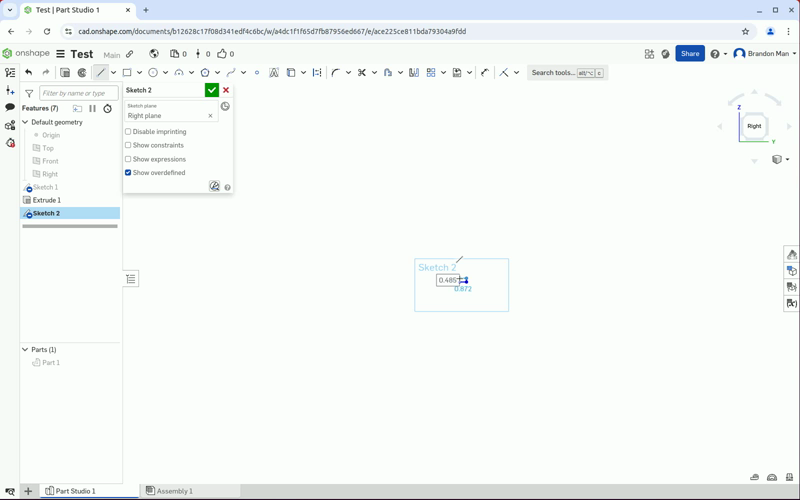
scroll(6)
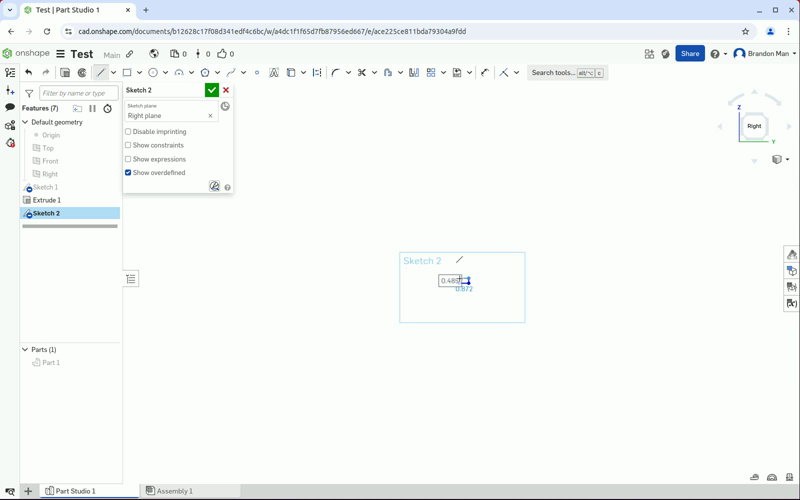
scroll(6)
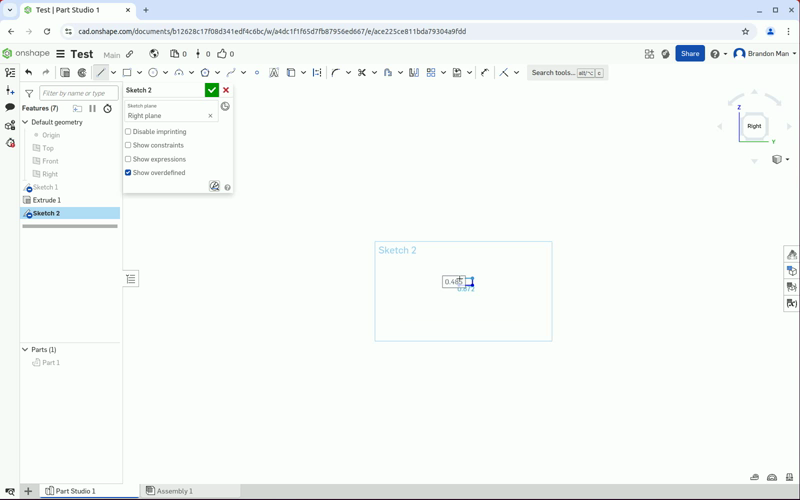
scroll(6)
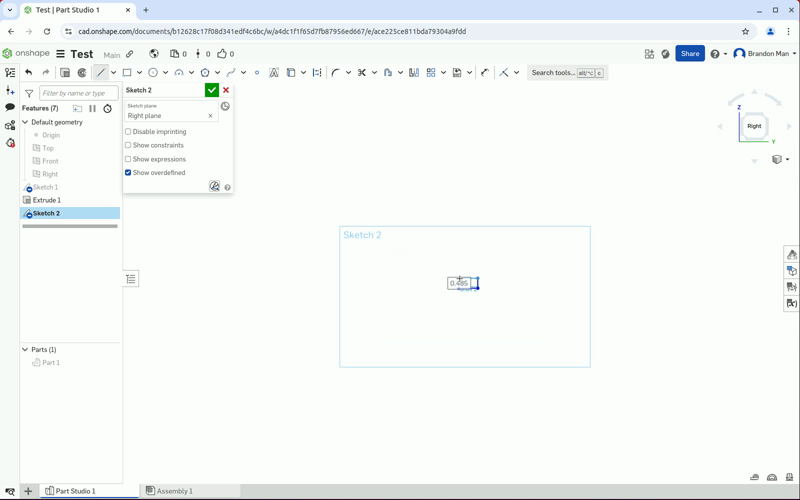
scroll(6)
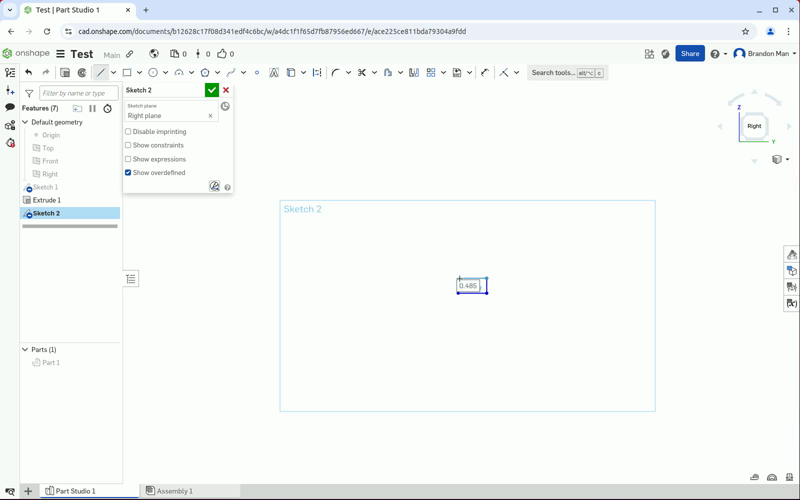
scroll(6)
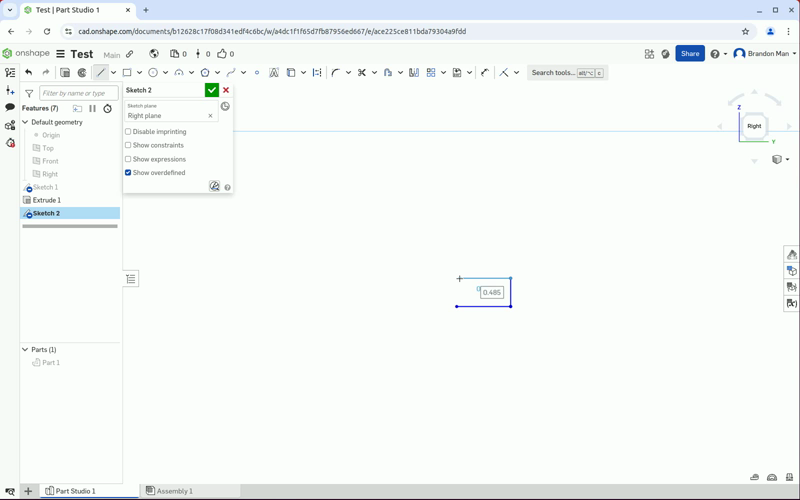
click(459, 278)
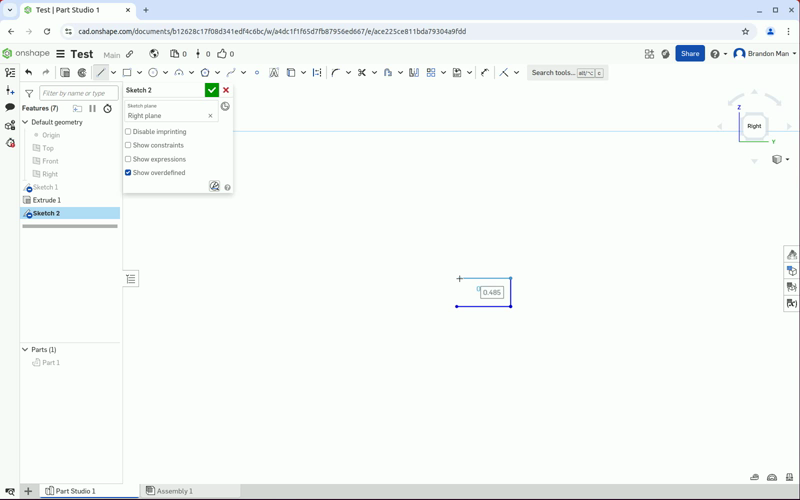
scroll(-6)
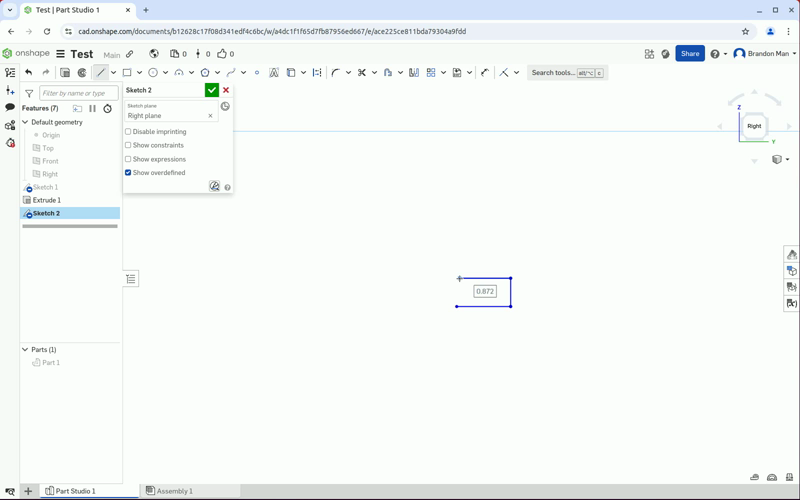
scroll(-6)
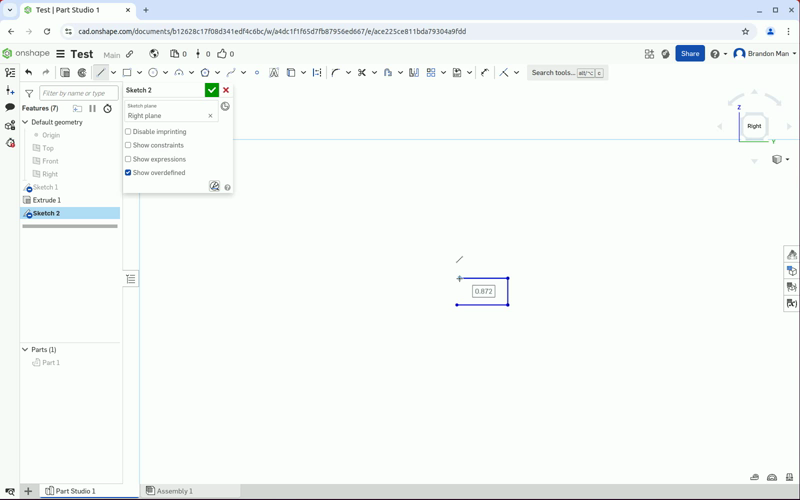
scroll(-6)
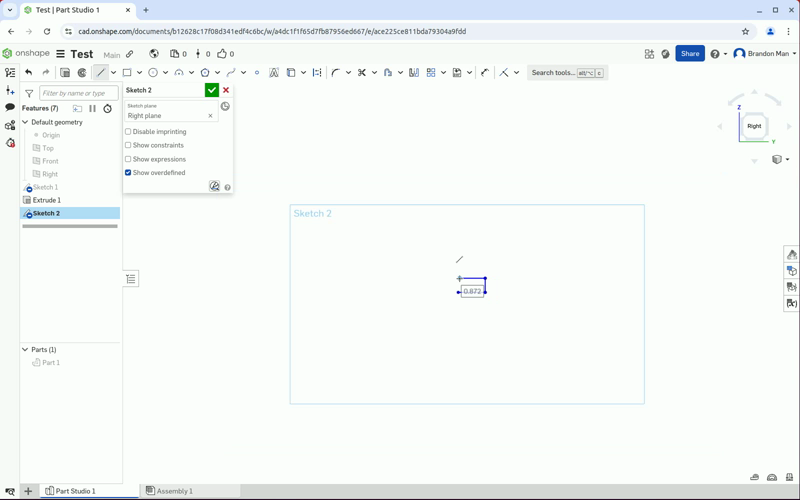
scroll(-6)
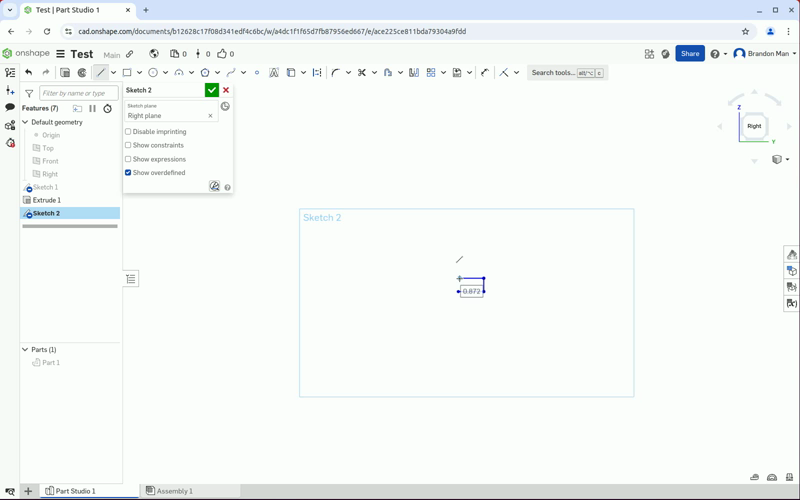
scroll(-6)
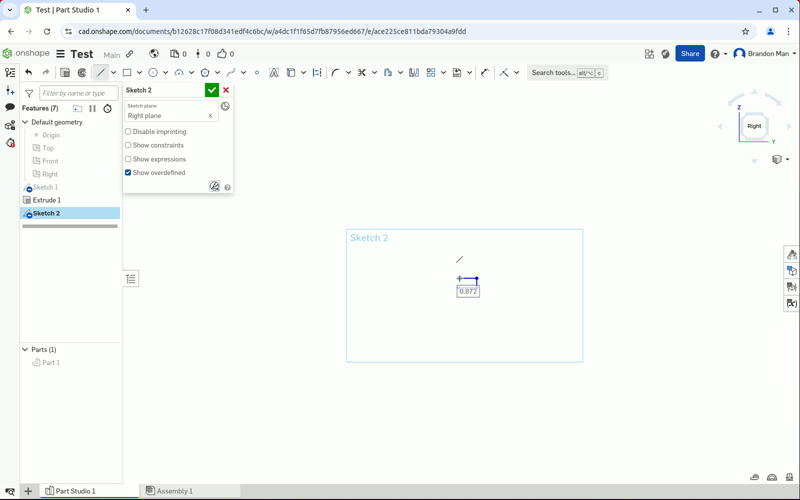
scroll(-6)
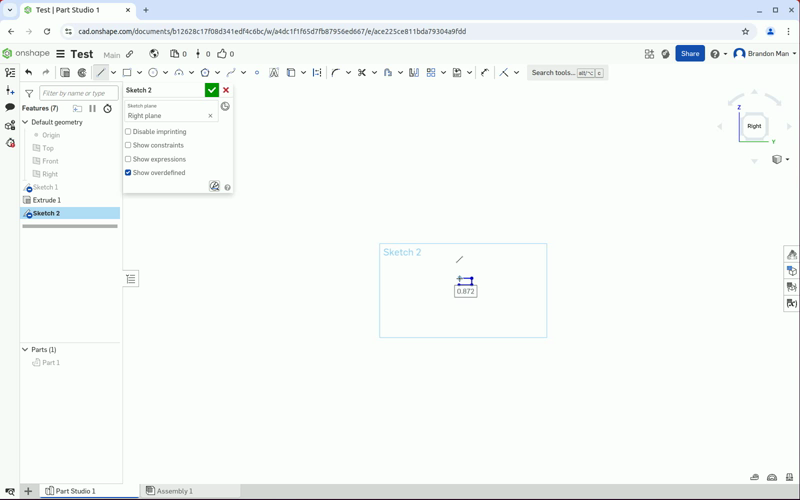
scroll(-6)
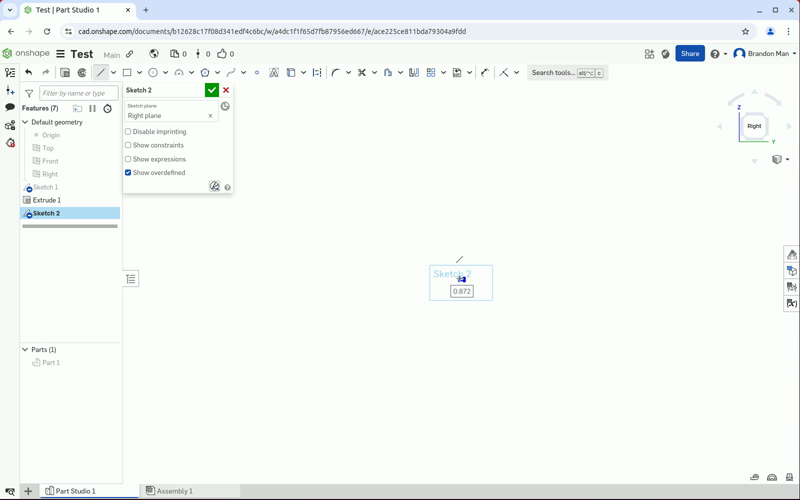
key_up(shift)
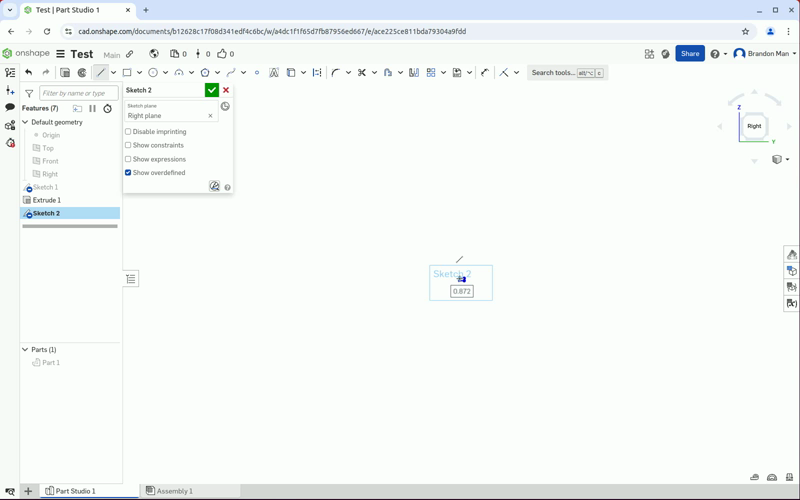
mouse_move(489, 278)
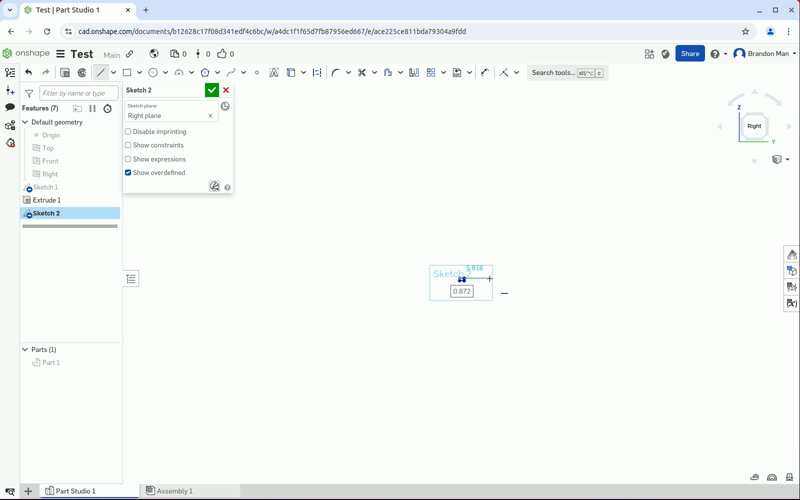
key_down(shift)
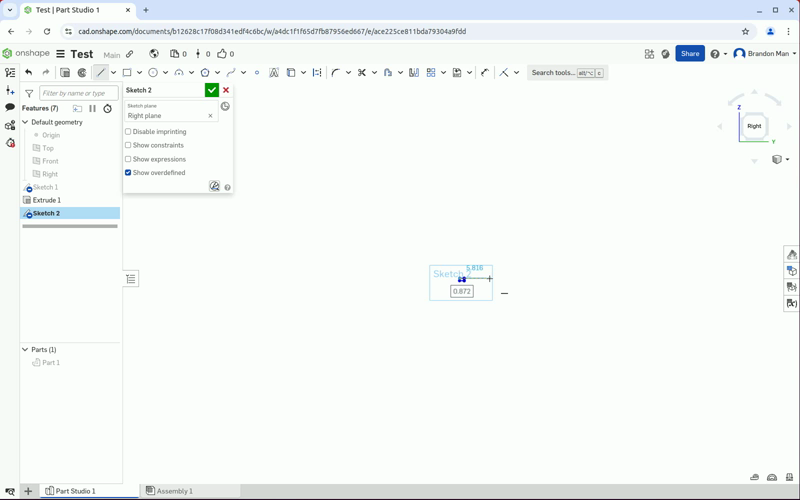
mouse_move(459, 280)
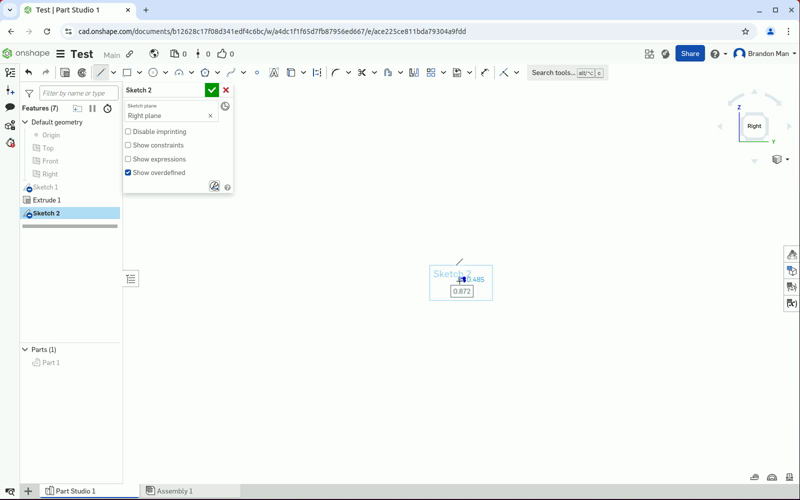
scroll(6)
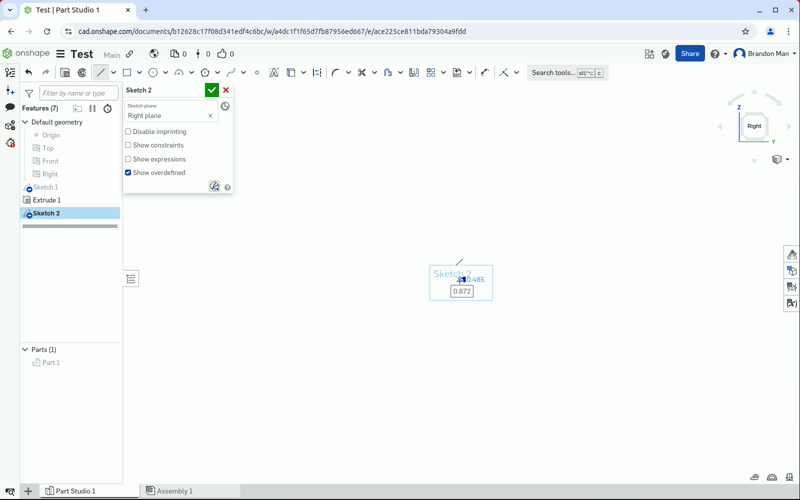
scroll(6)
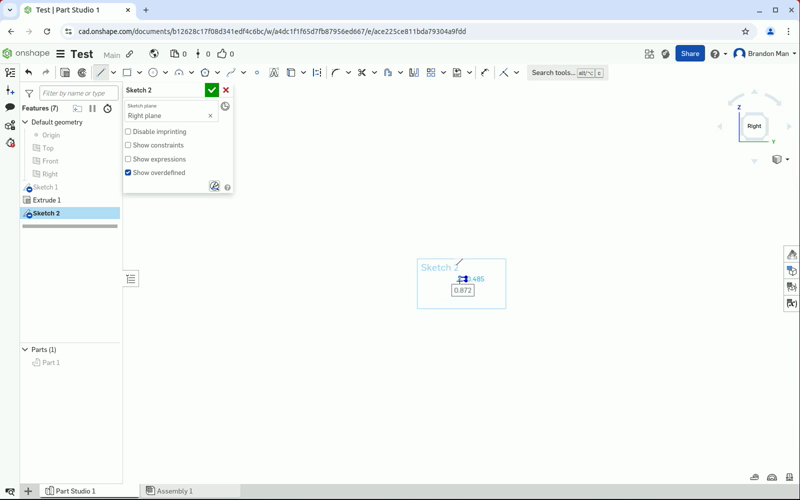
scroll(6)
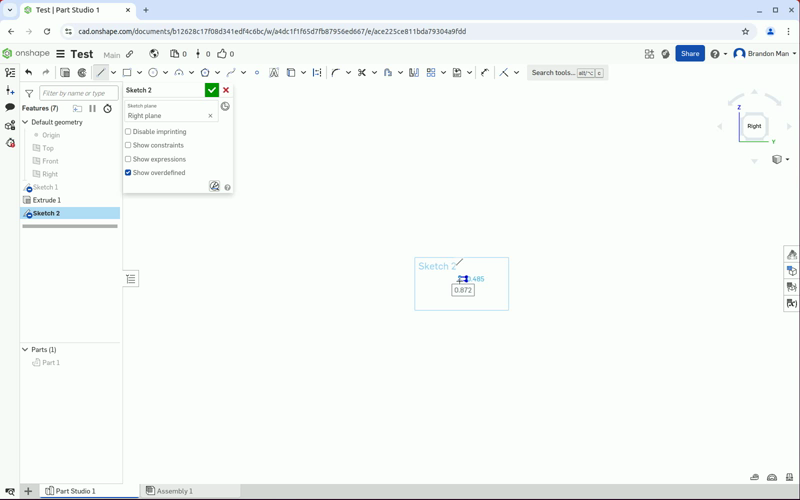
scroll(6)
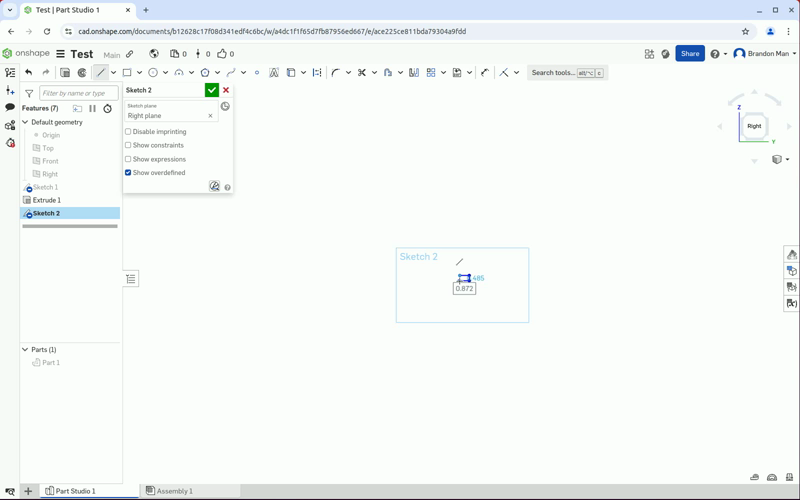
scroll(6)
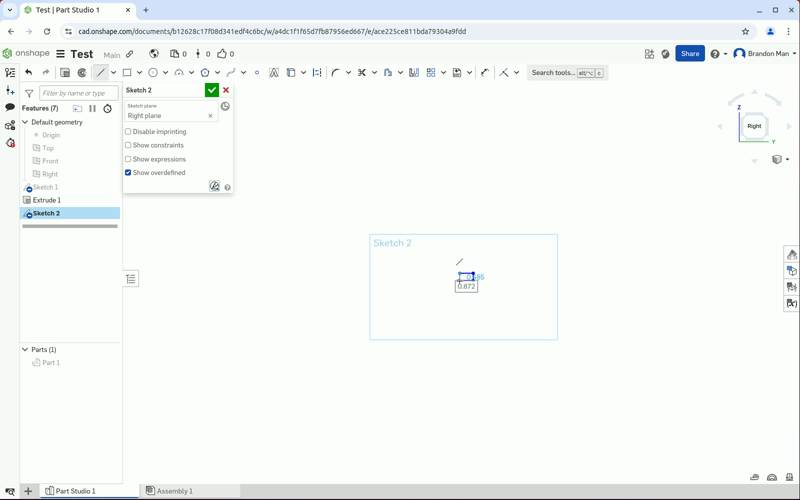
scroll(6)
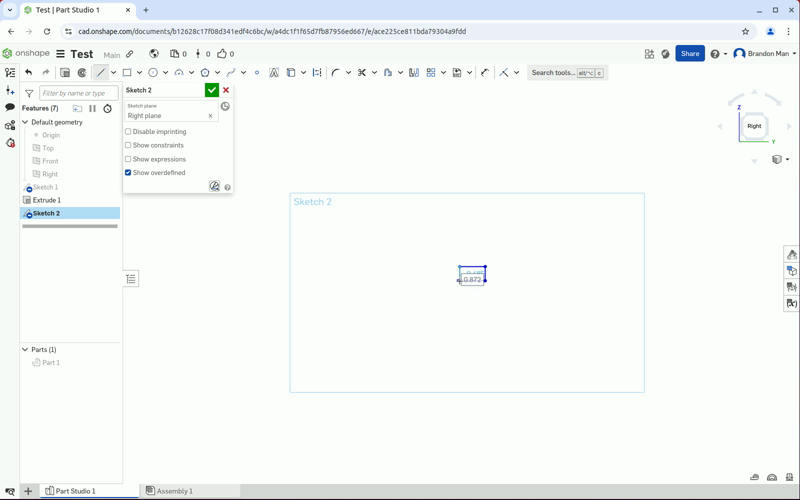
scroll(6)
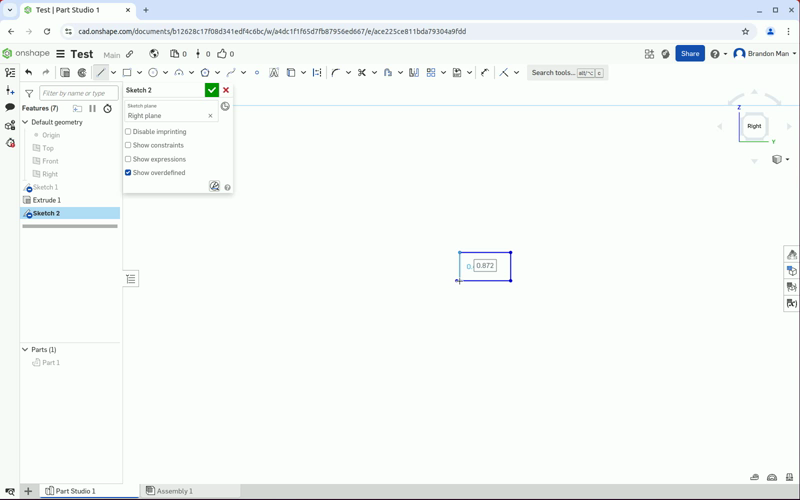
key_up(shift)
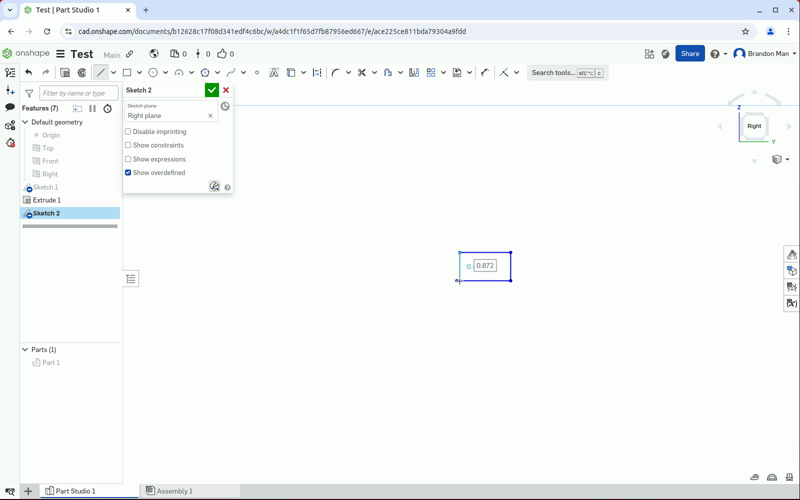
click(459, 280)
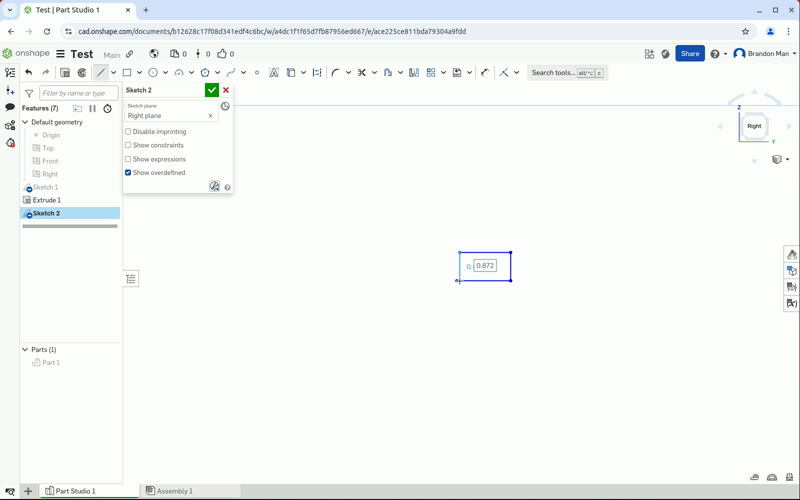
scroll(-6)
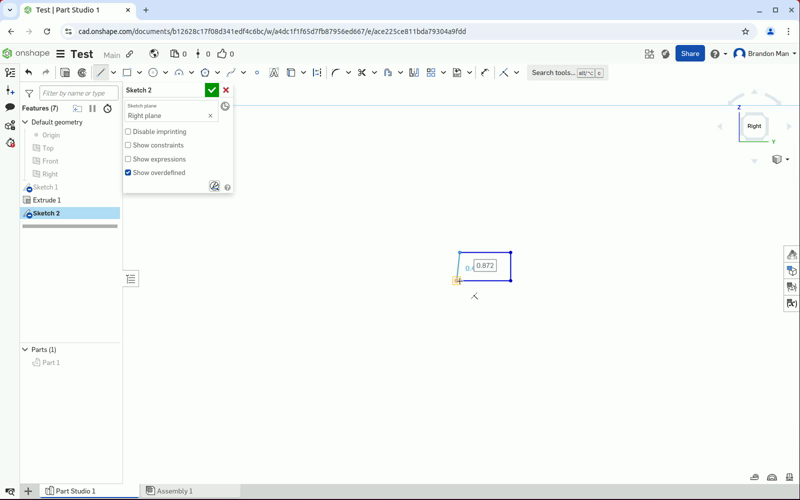
scroll(-6)
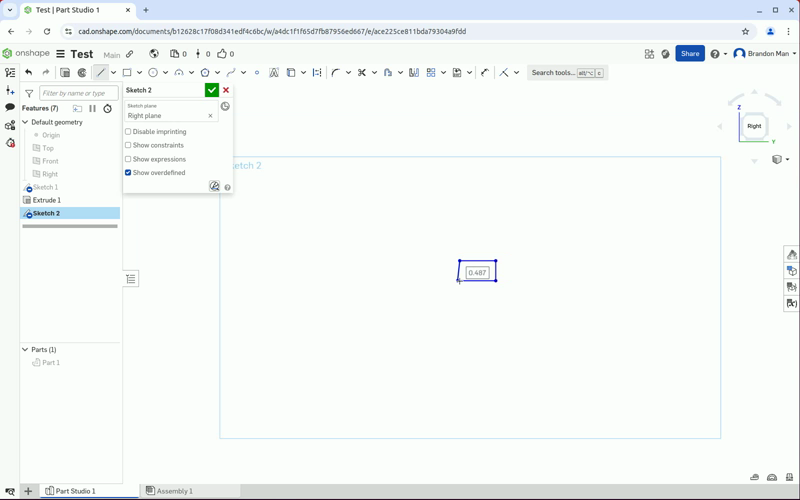
scroll(-6)
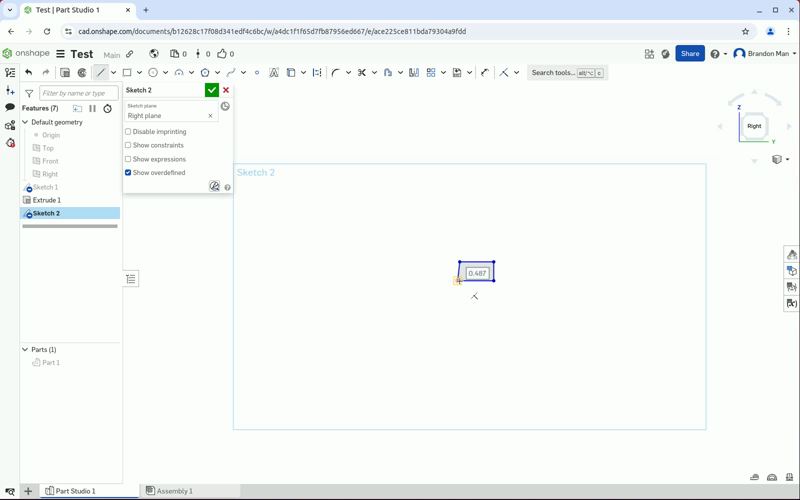
scroll(-6)
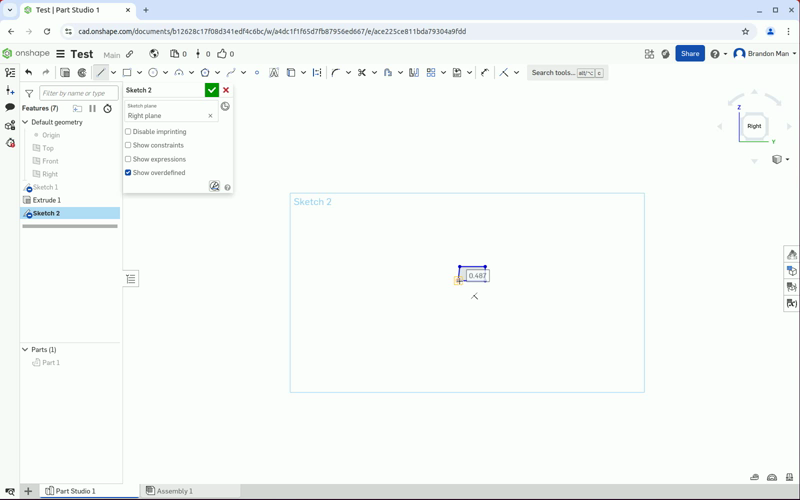
scroll(-6)
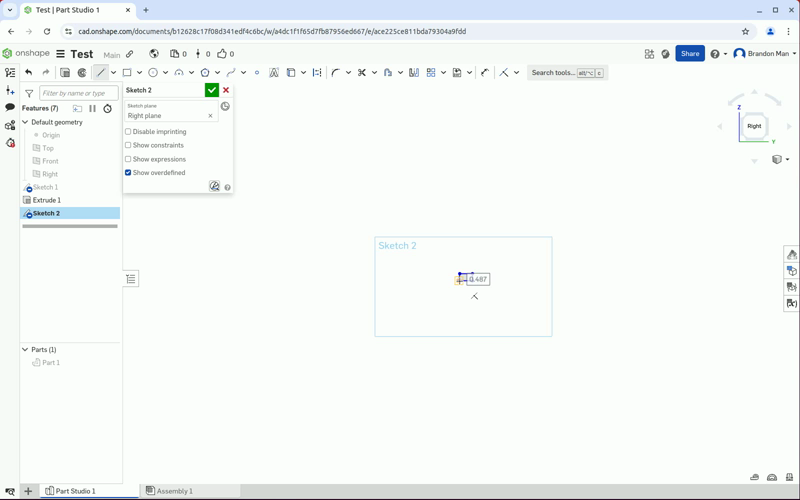
scroll(-6)
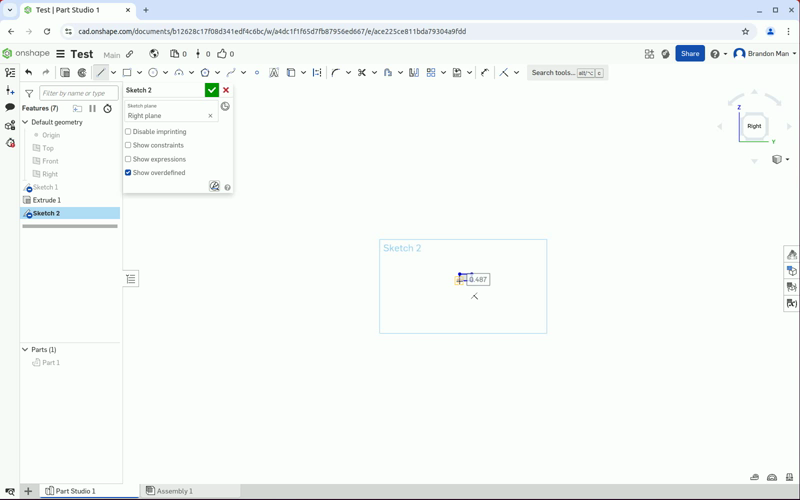
scroll(-6)
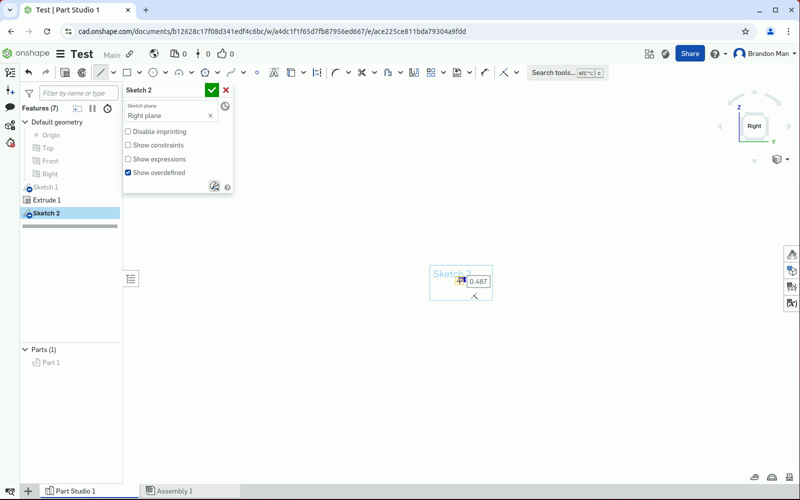
key(esc)
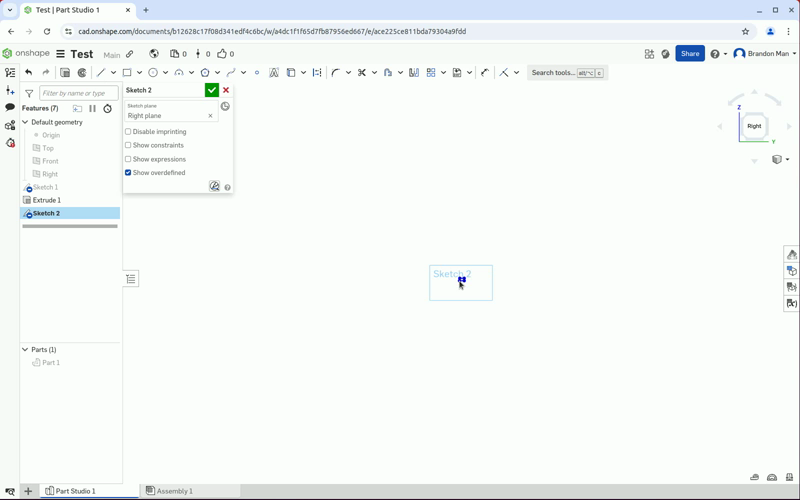
mouse_move(463, 279)
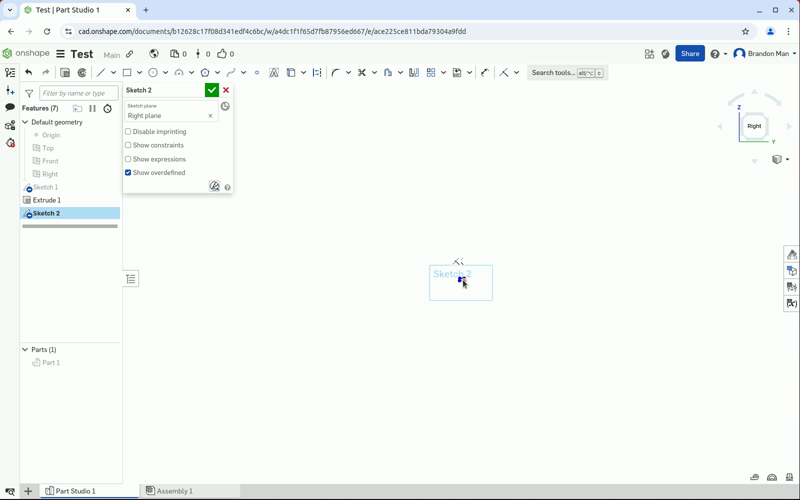
scroll(6)
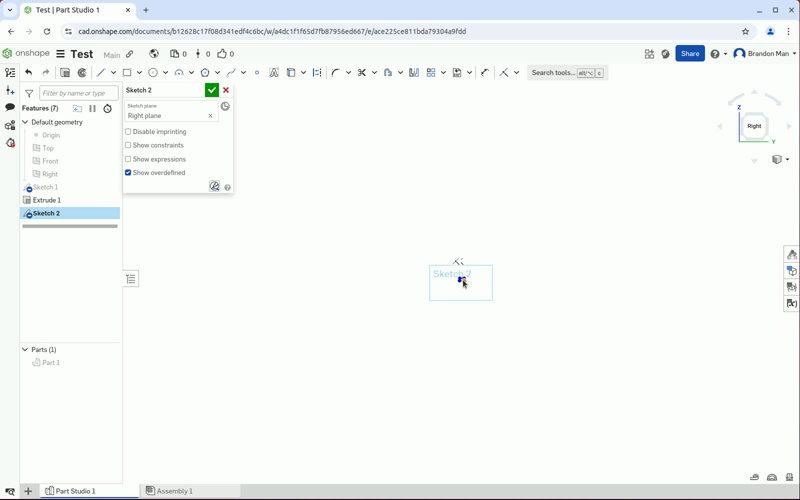
scroll(6)
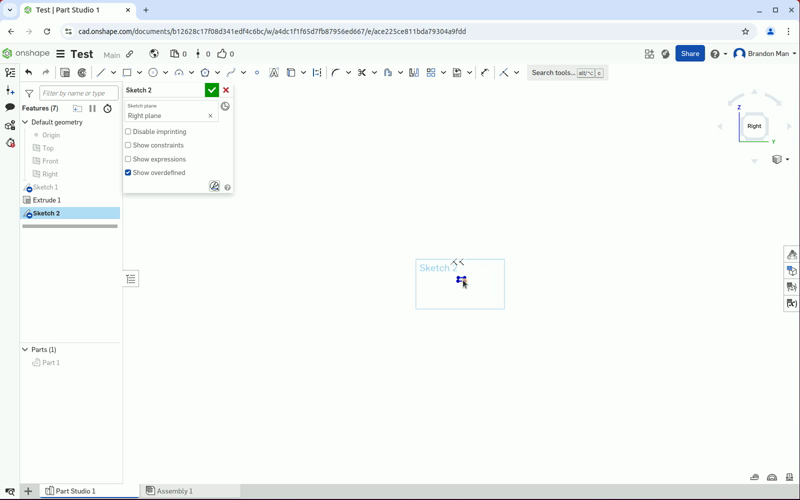
scroll(6)
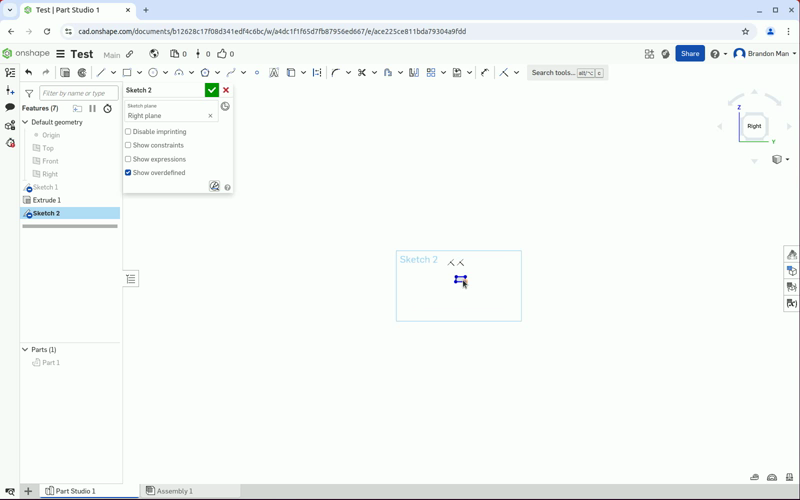
scroll(6)
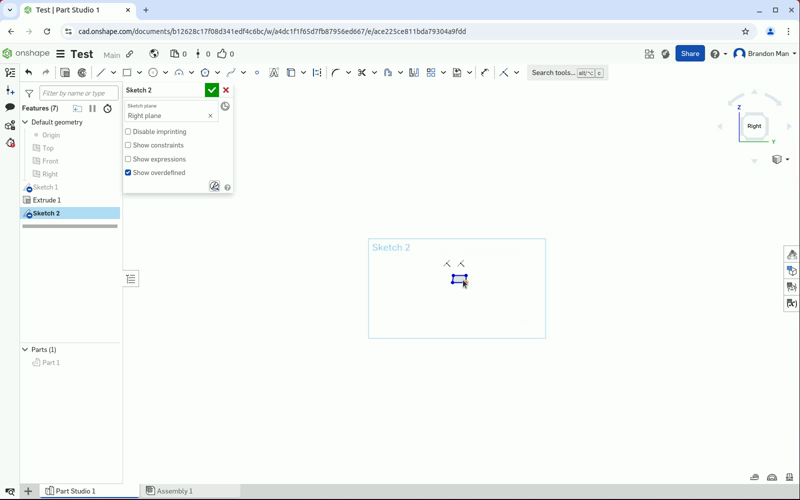
scroll(6)
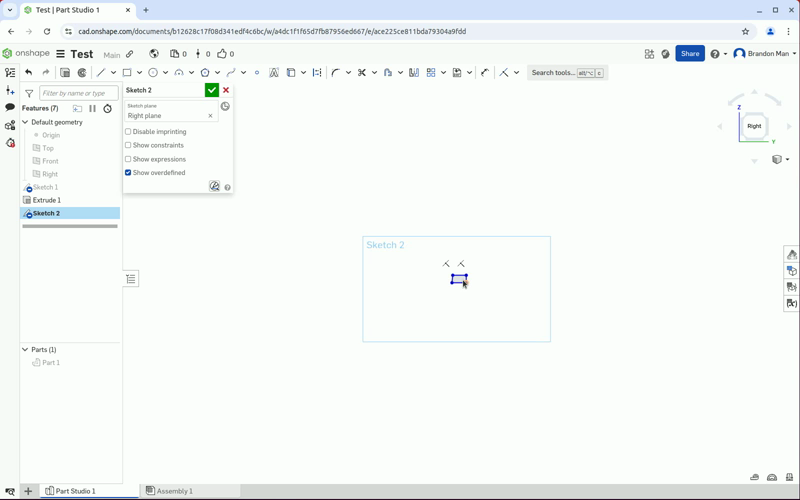
scroll(6)
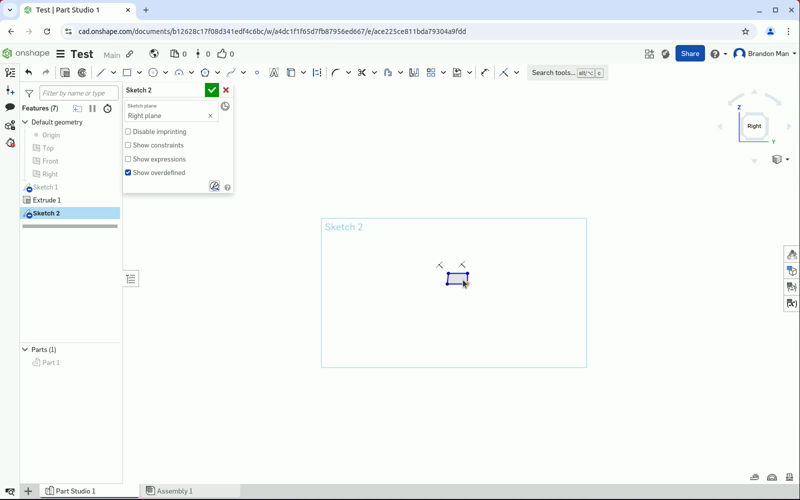
scroll(6)
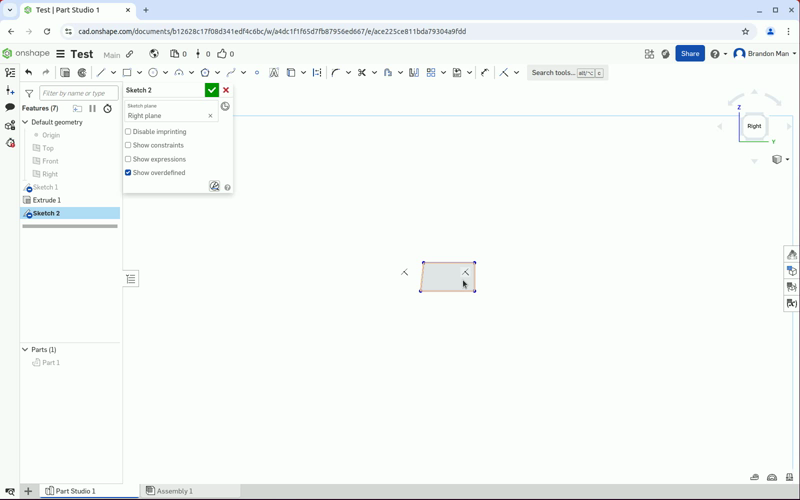
click(463, 279)
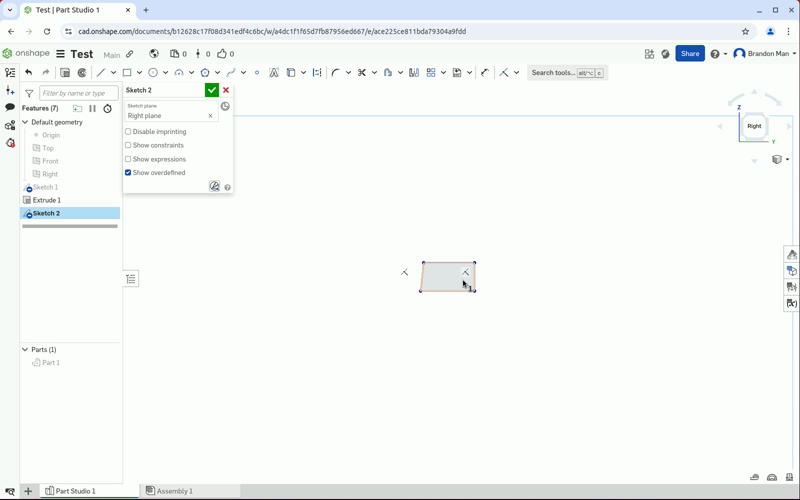
scroll(-6)
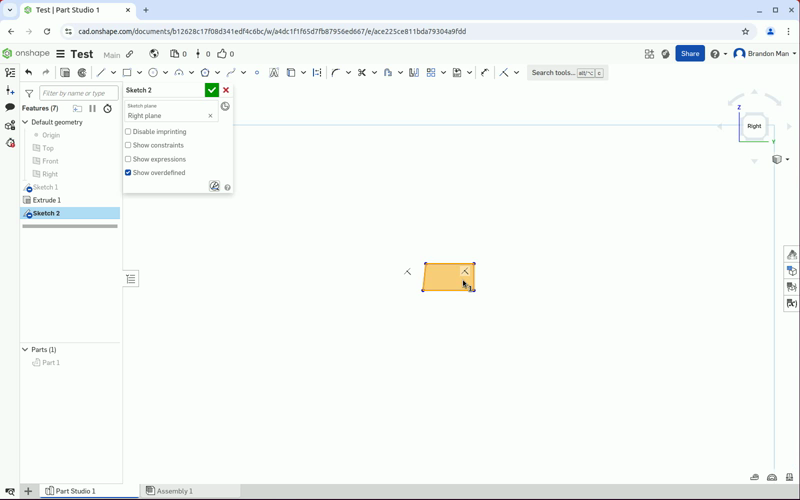
scroll(-6)
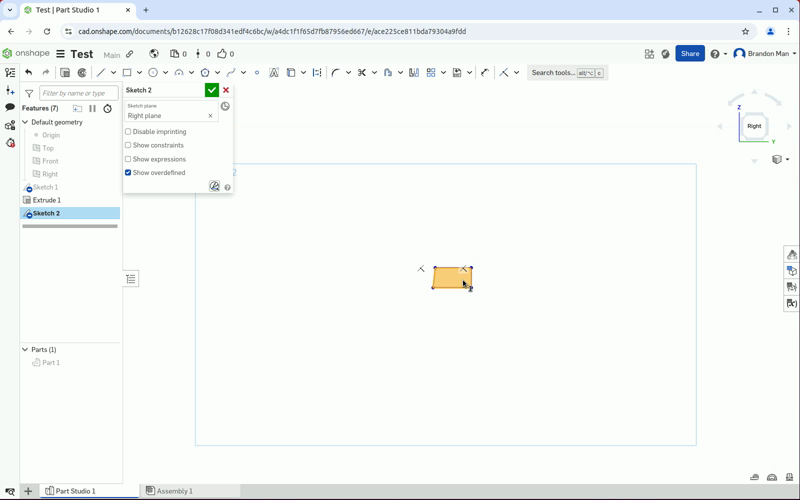
scroll(-6)
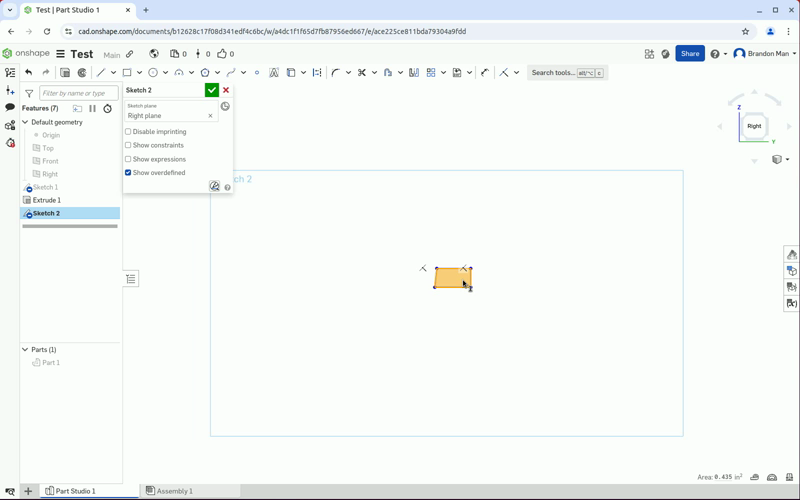
scroll(-6)
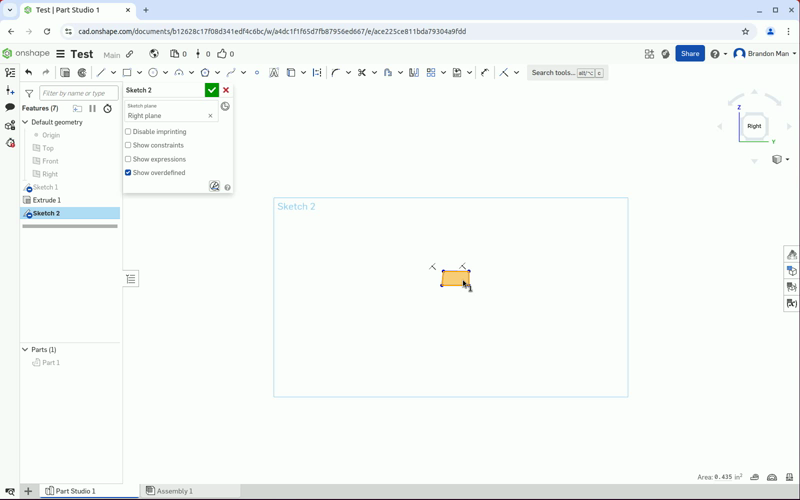
scroll(-6)
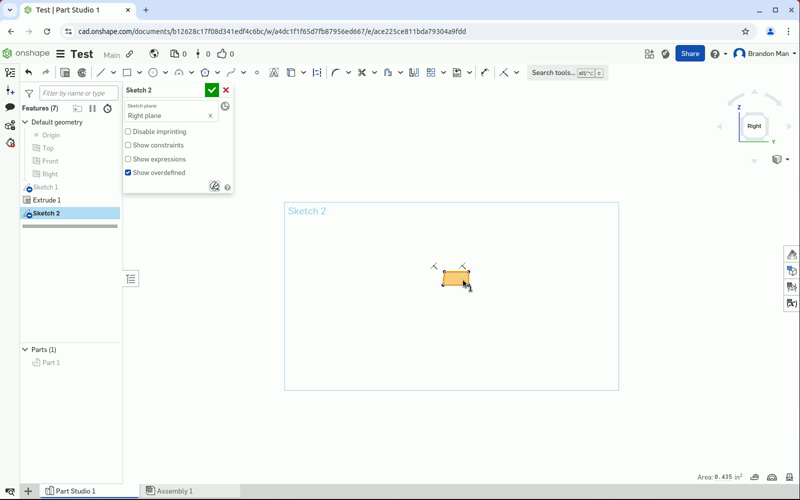
scroll(-6)
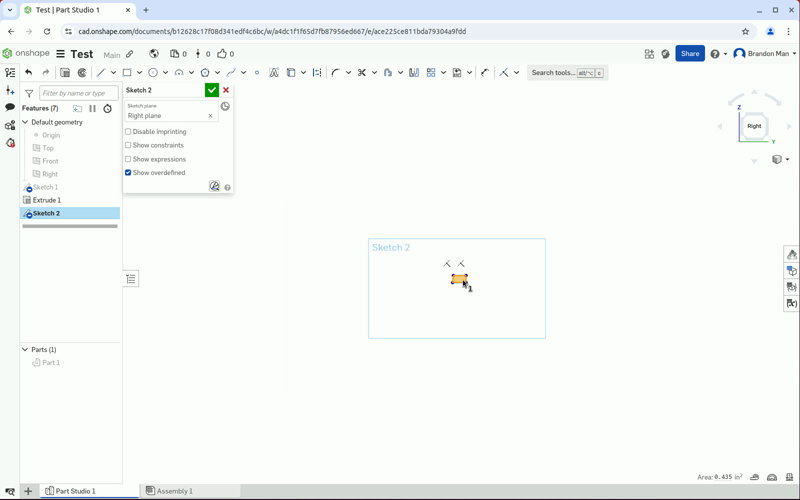
scroll(-6)
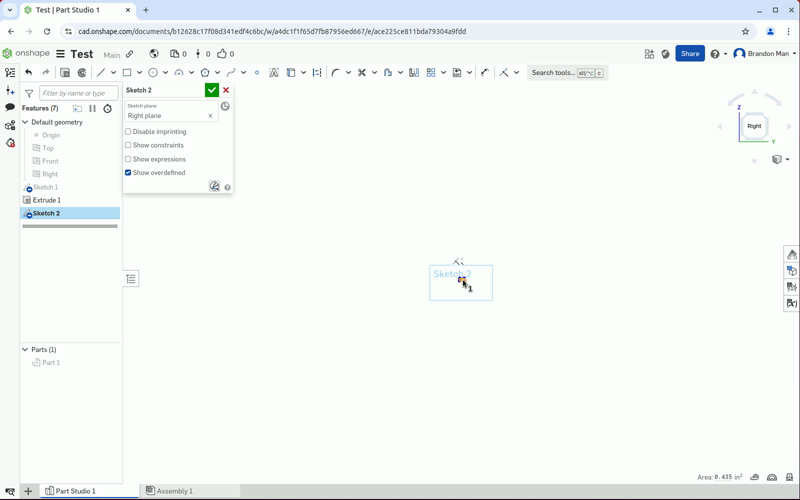
mouse_move(73, 352)
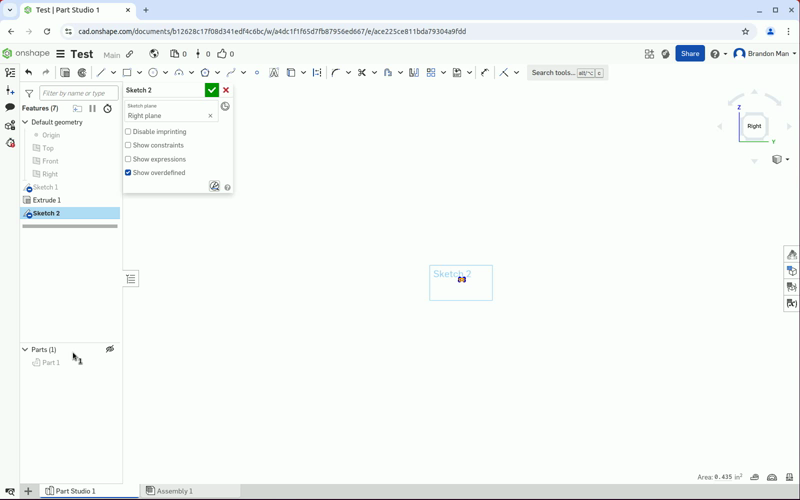
key(shift+y)
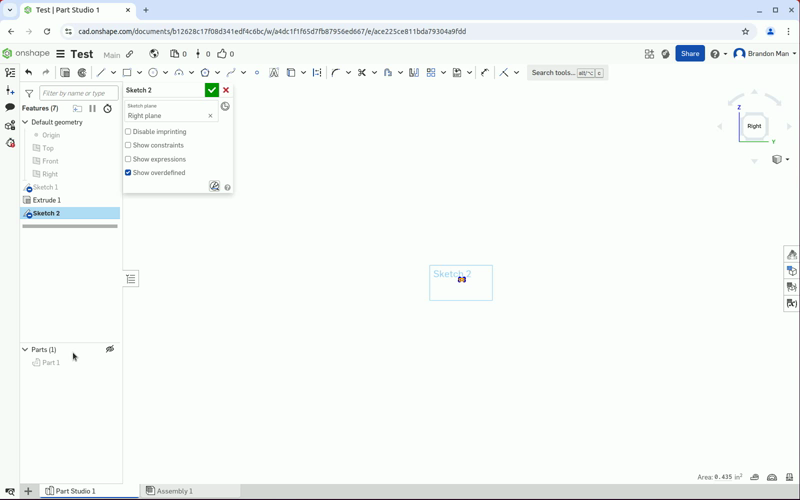
key(shift+e)
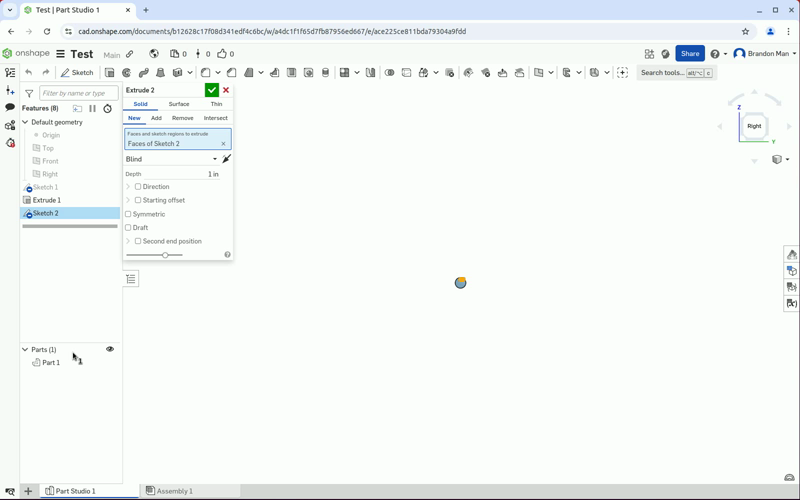
mouse_move(143, 106)
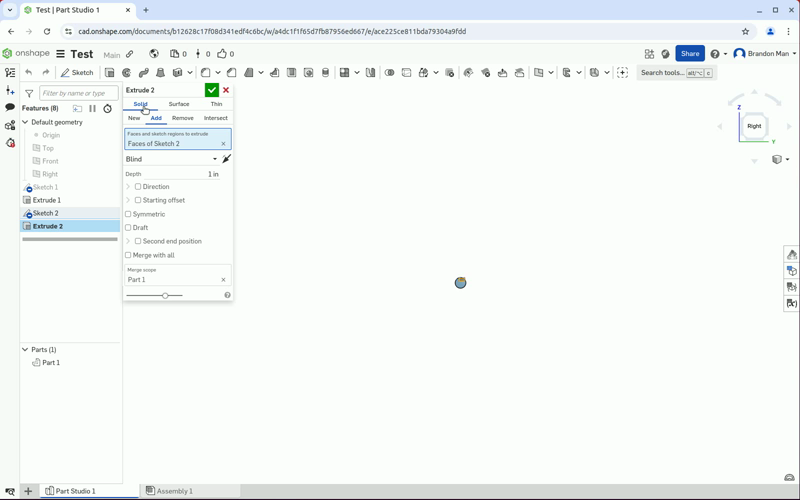
click(143, 106)
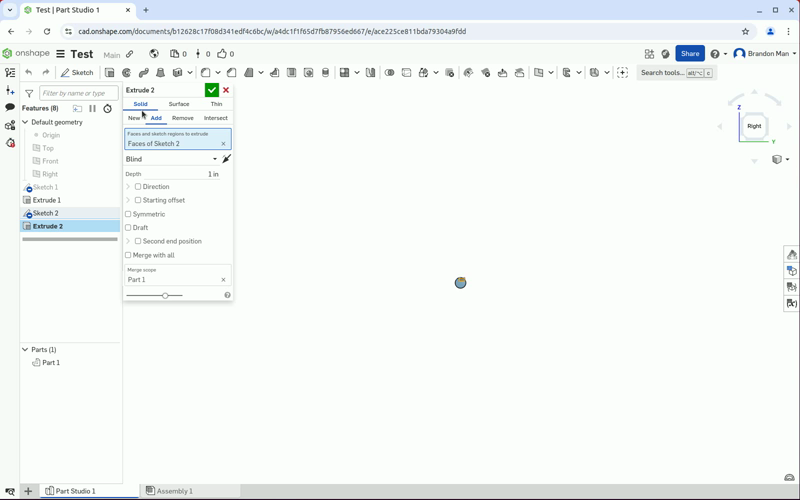
mouse_move(137, 120)
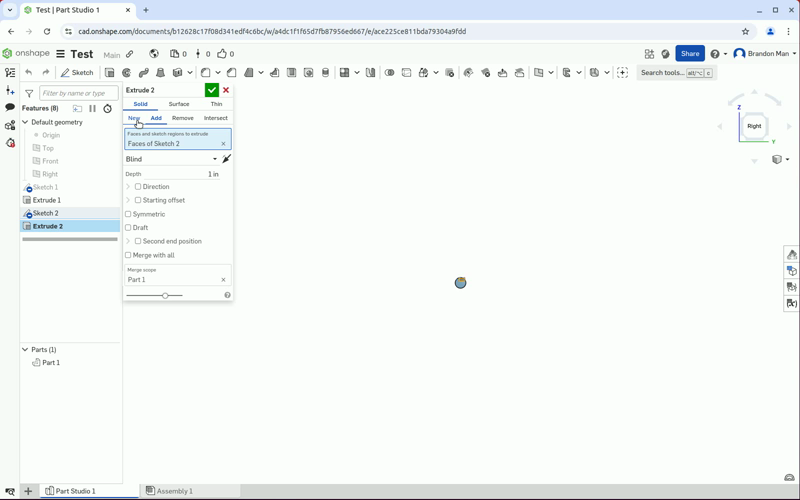
click(137, 120)
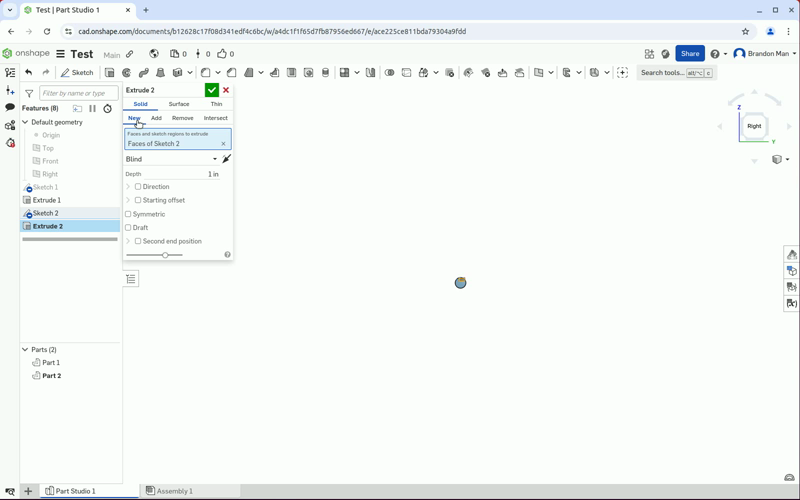
key(tab, 4)
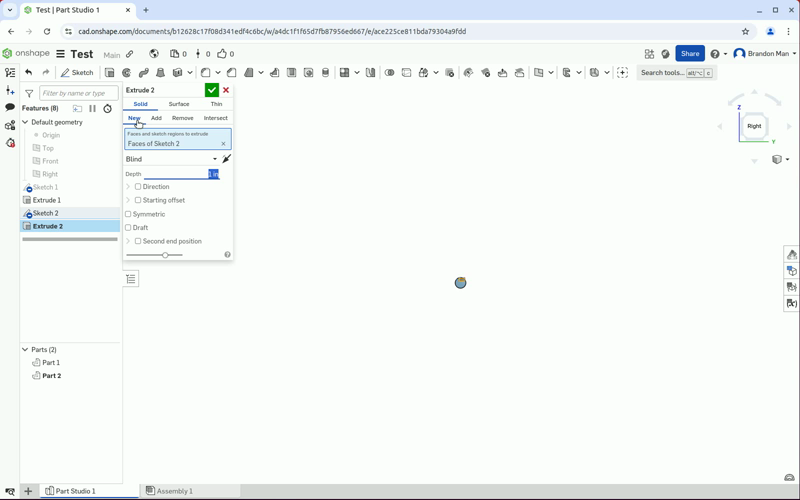
text(-0.241)
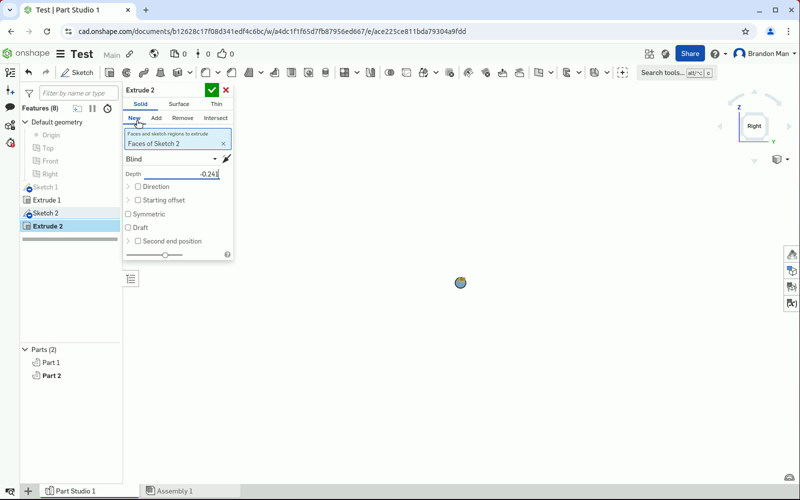
key(enter)
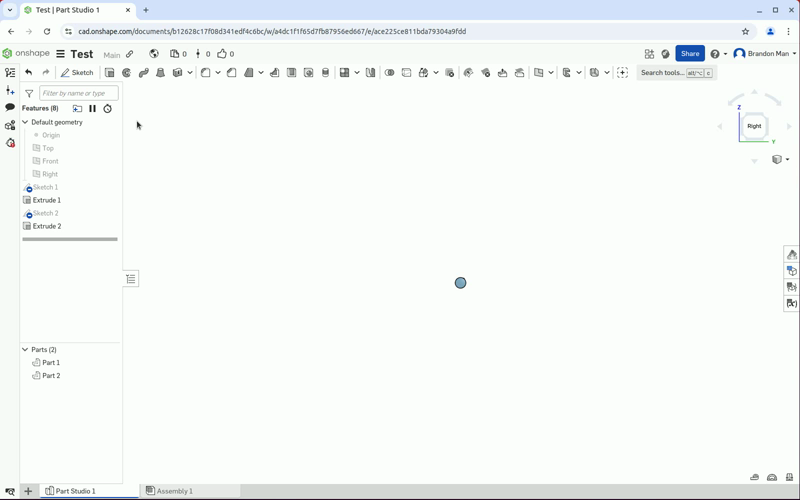
key(shift+h)
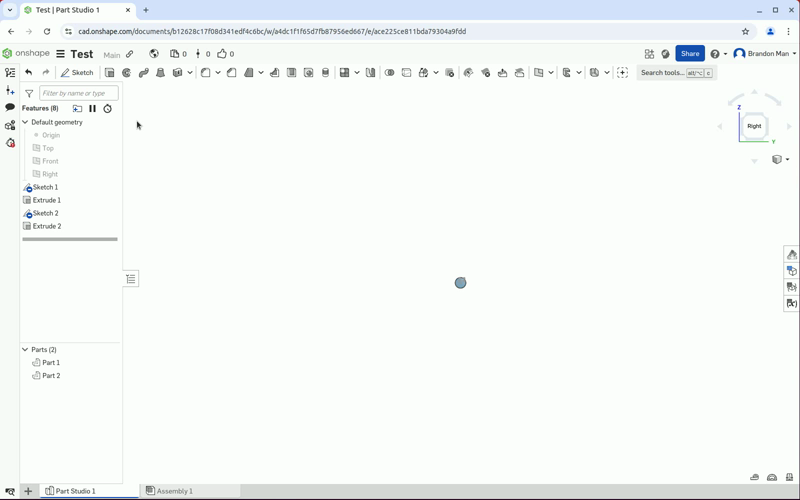
key(shift+h)
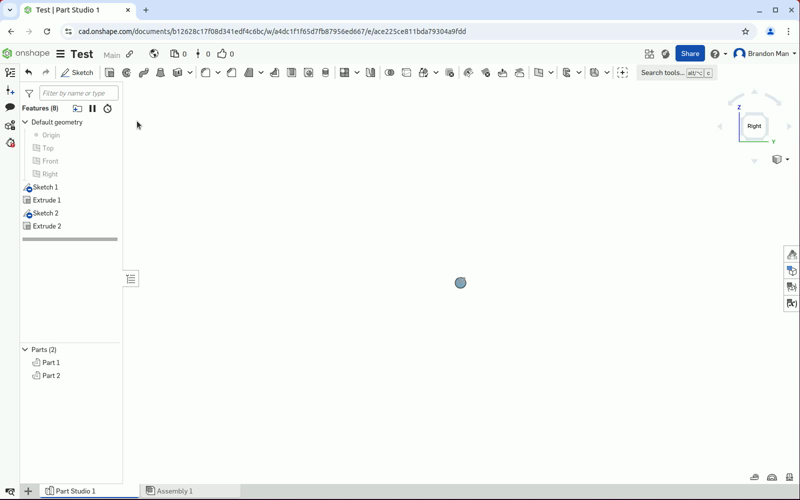
key(shift+7)
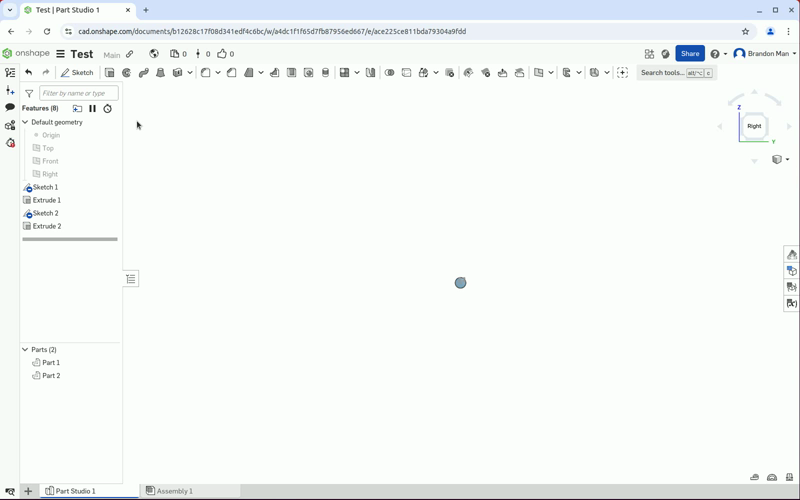
key(right, 2)
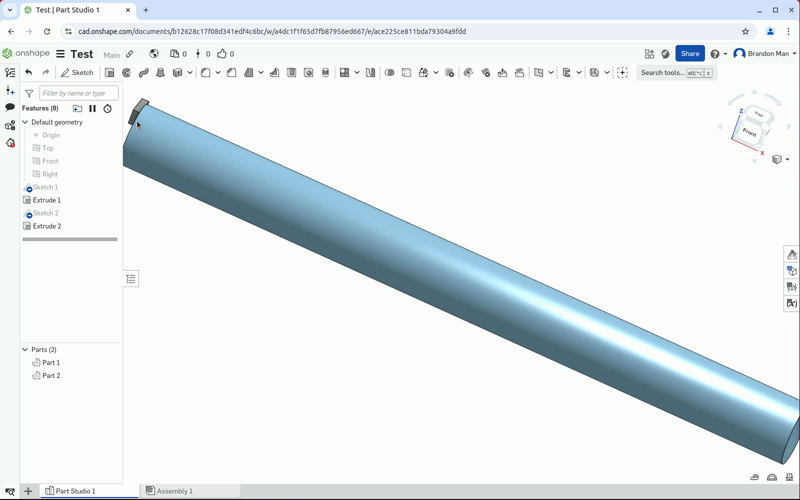
key(down, 2)
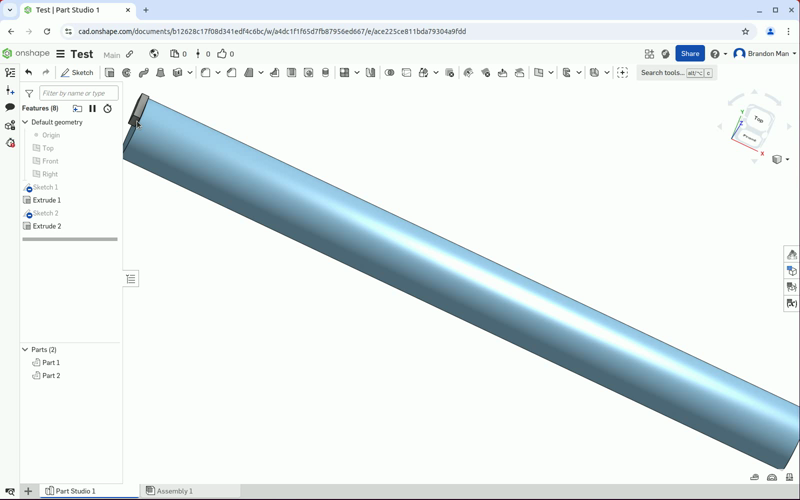
key(up, 2)
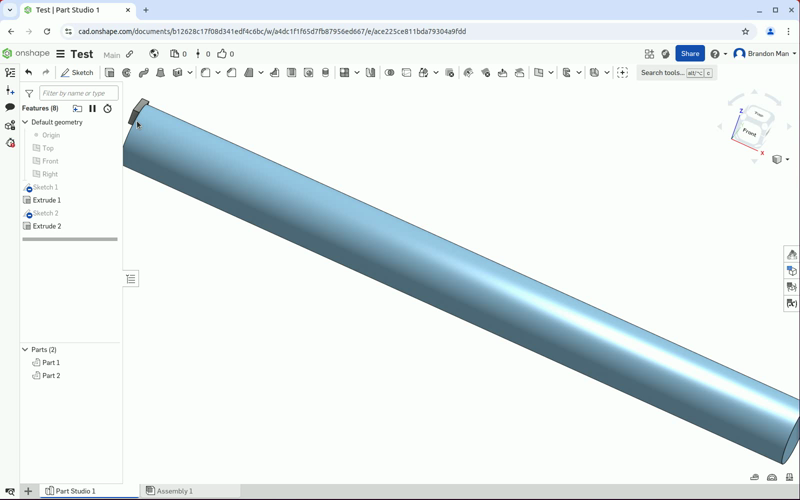
key(left, 2)
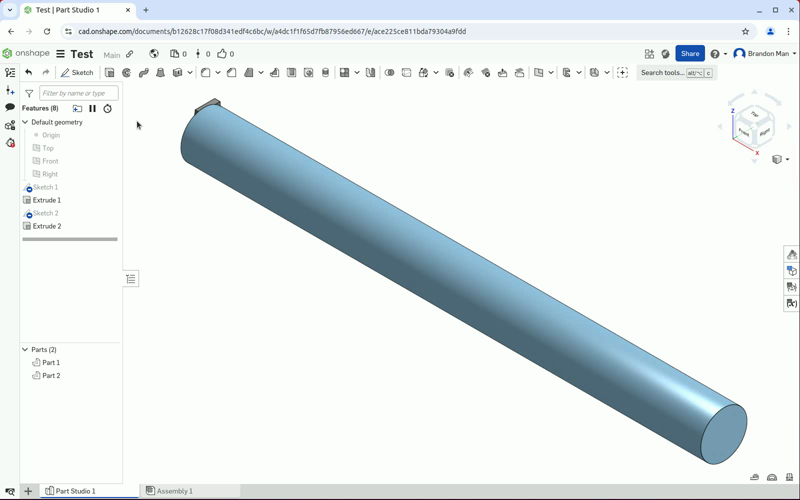
mouse_move(73, 189)
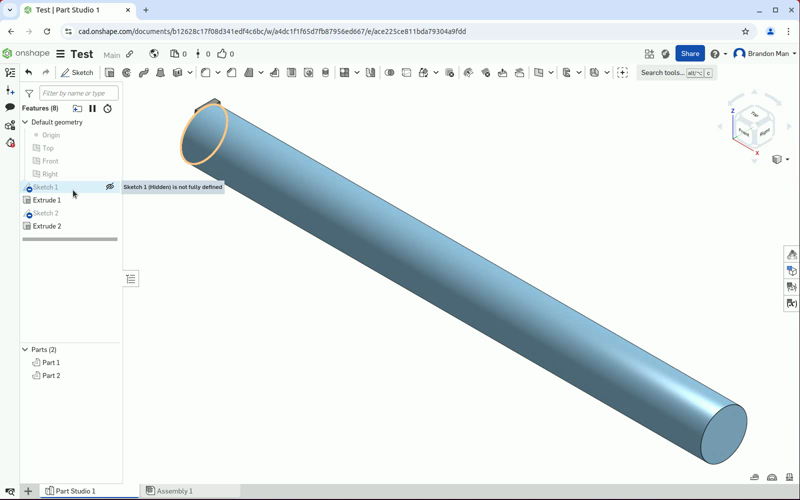
click(73, 189)